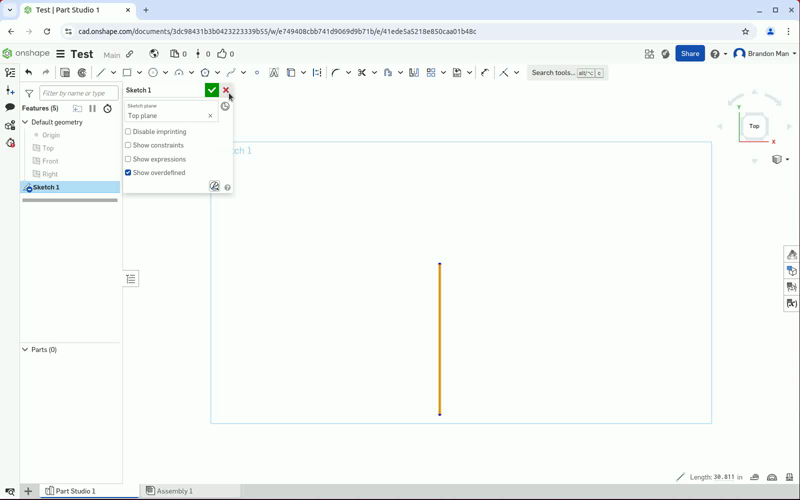
key(shift+h)
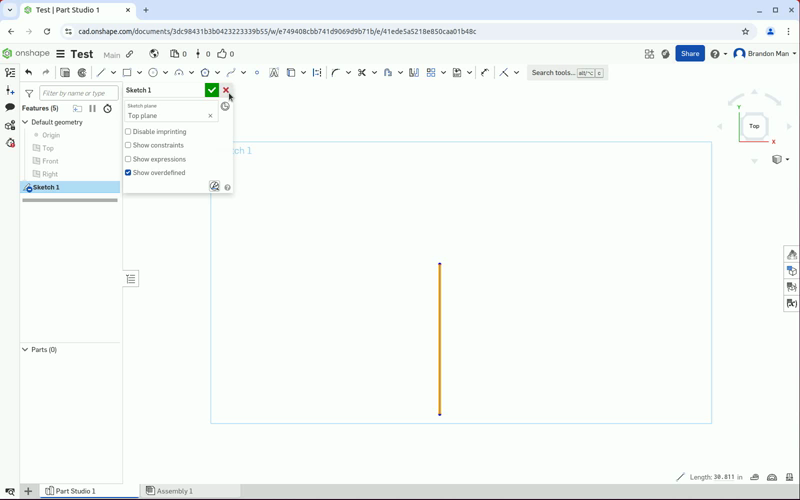
key(shift+s)
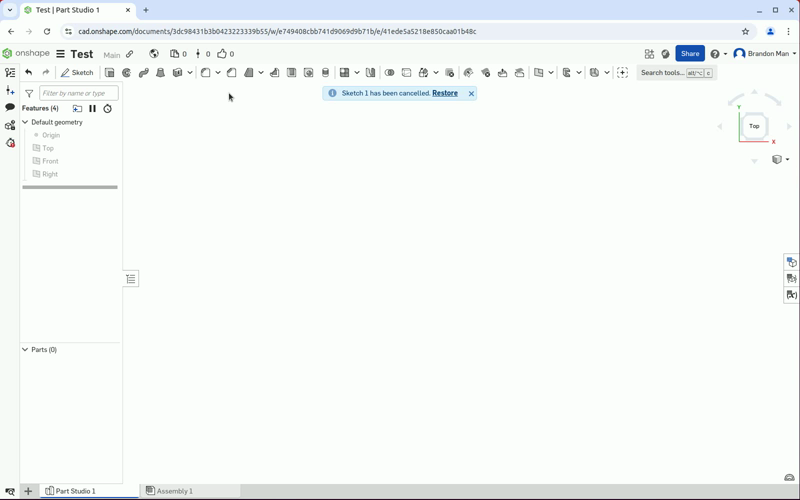
mouse_move(73, 150)
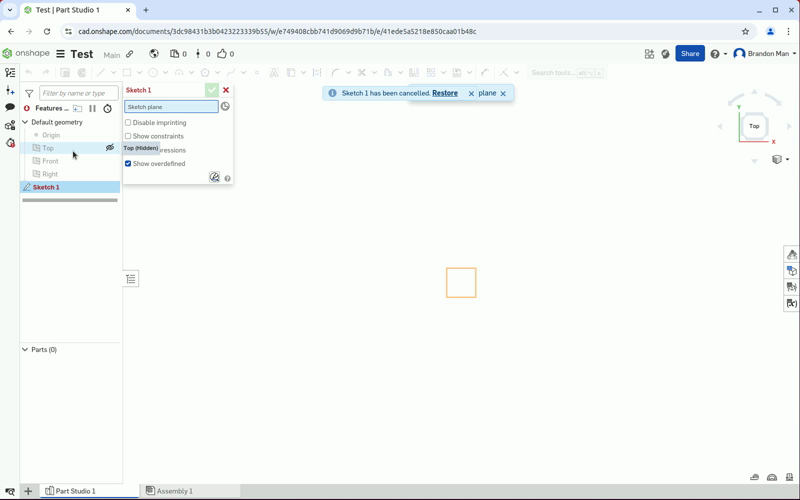
click(73, 150)
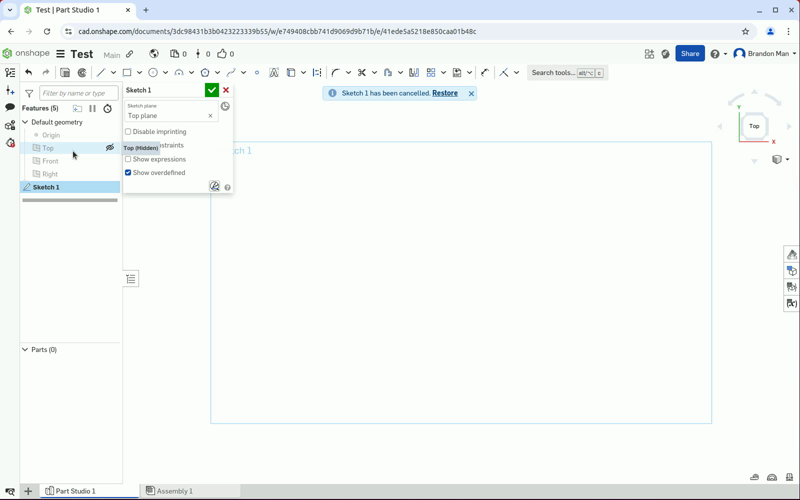
mouse_move(73, 352)
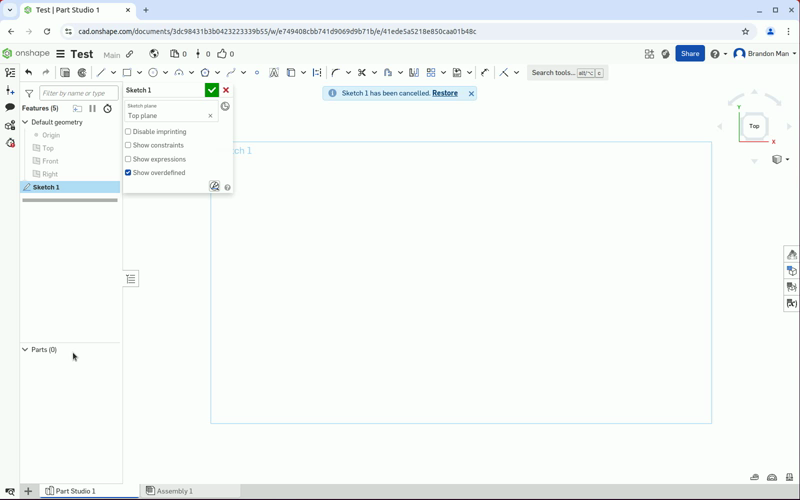
key(y)
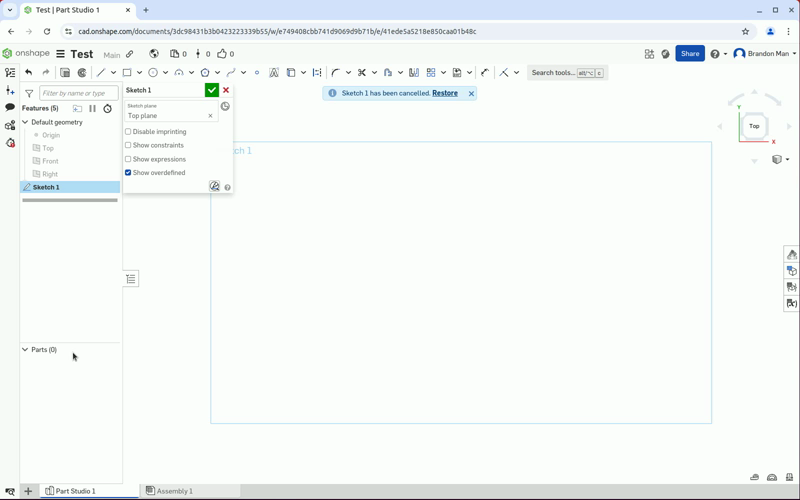
key(c)
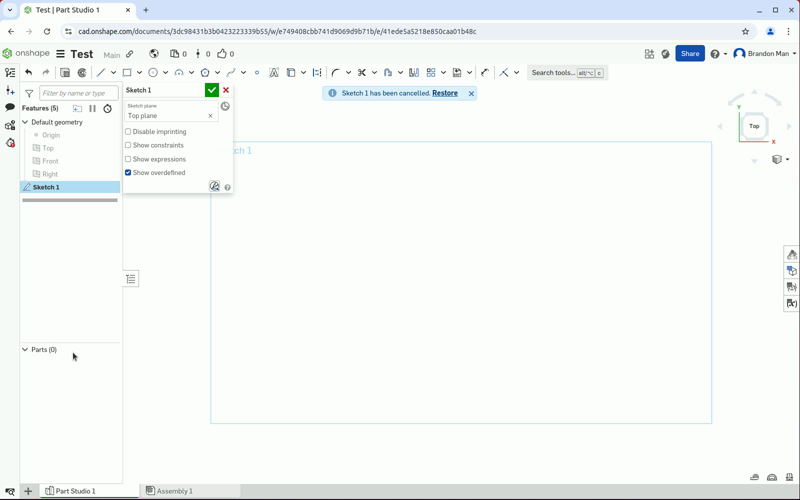
key_down(shift)
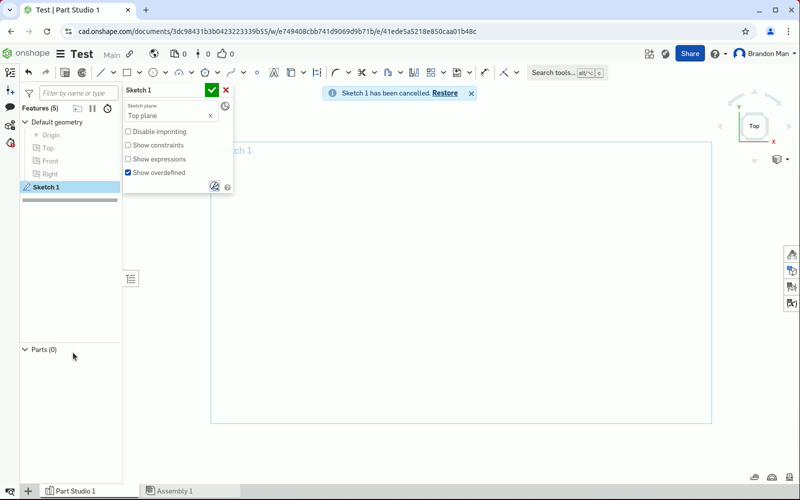
mouse_move(461, 282)
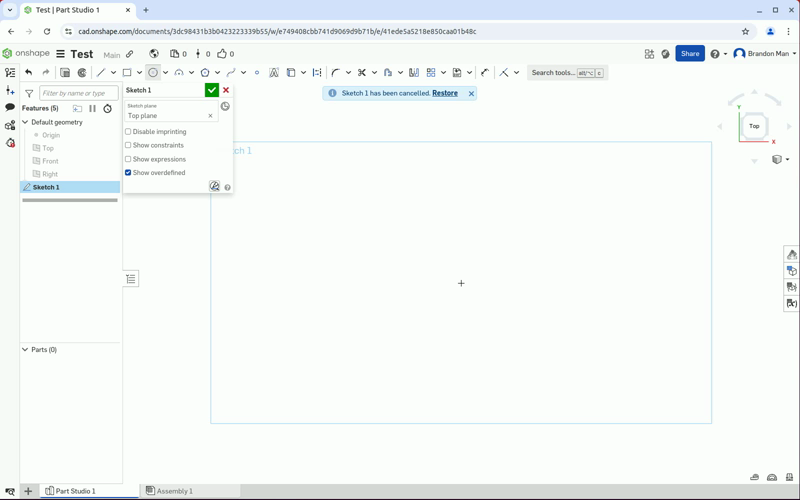
click(461, 282)
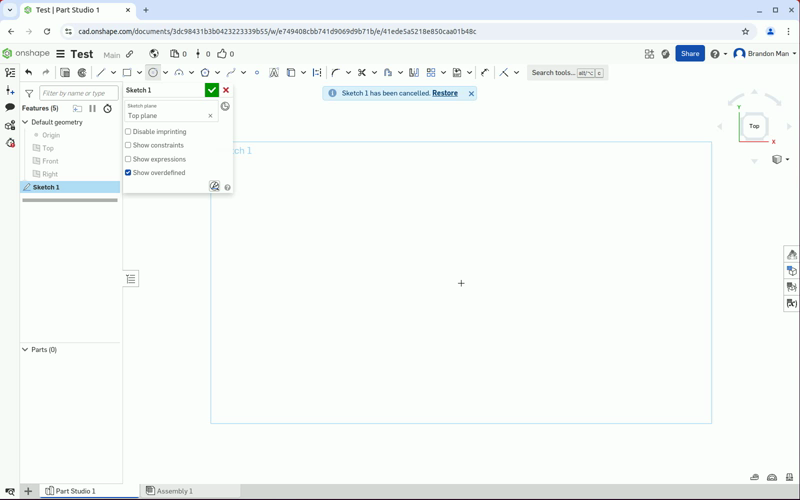
key_up(shift)
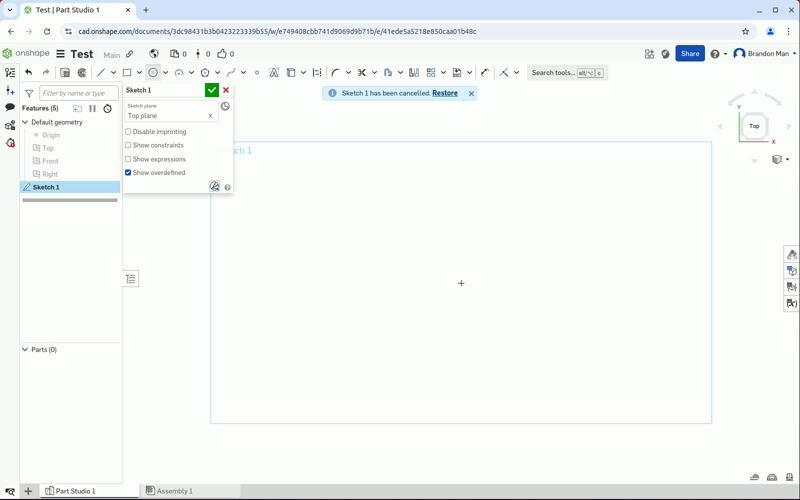
mouse_move(574, 282)
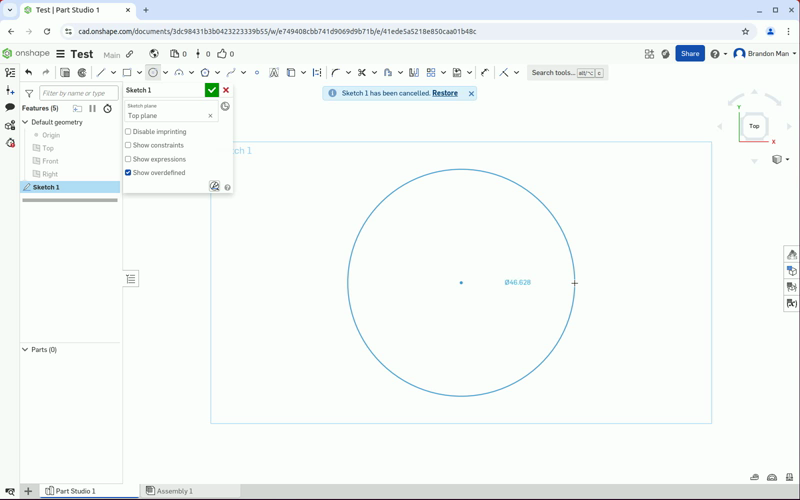
click(574, 282)
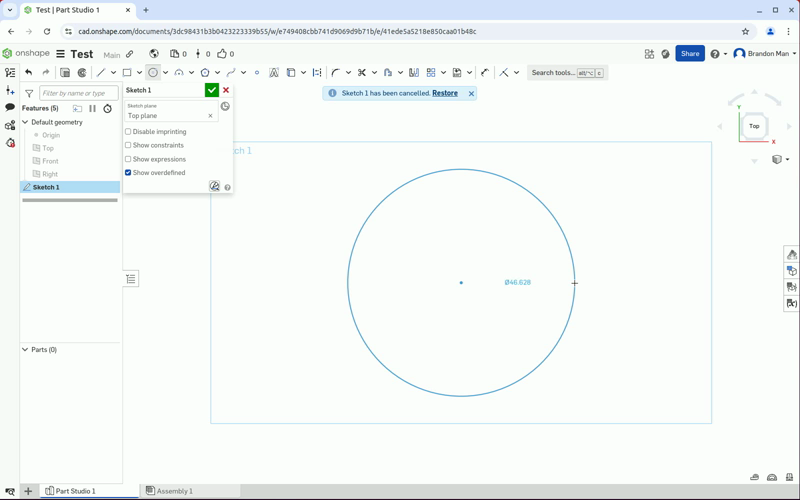
key(esc)
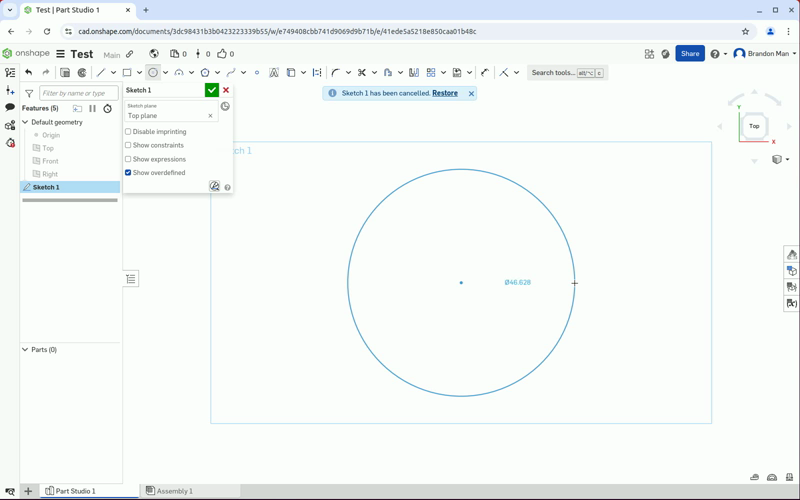
mouse_move(479, 266)
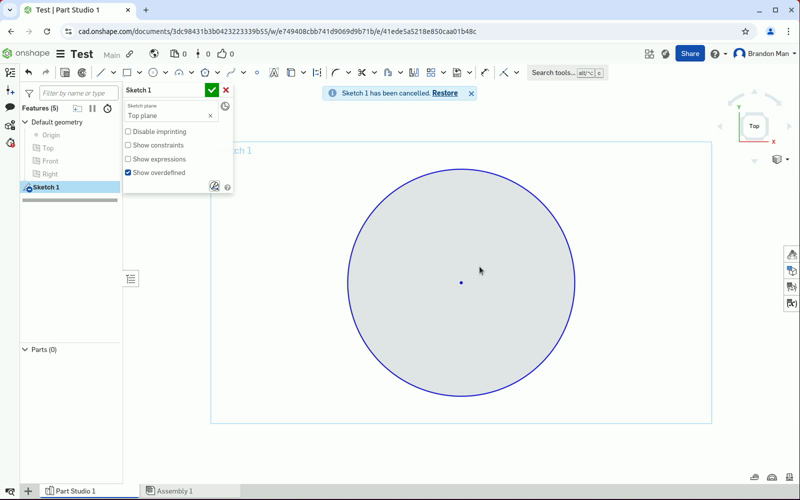
click(479, 266)
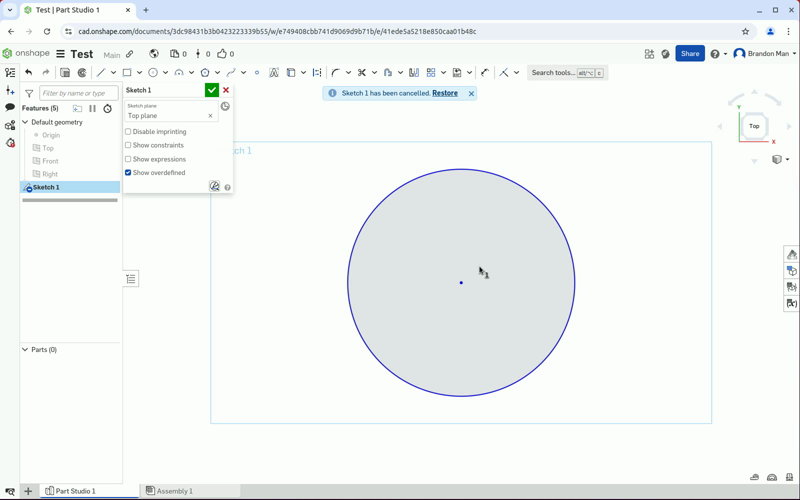
mouse_move(73, 352)
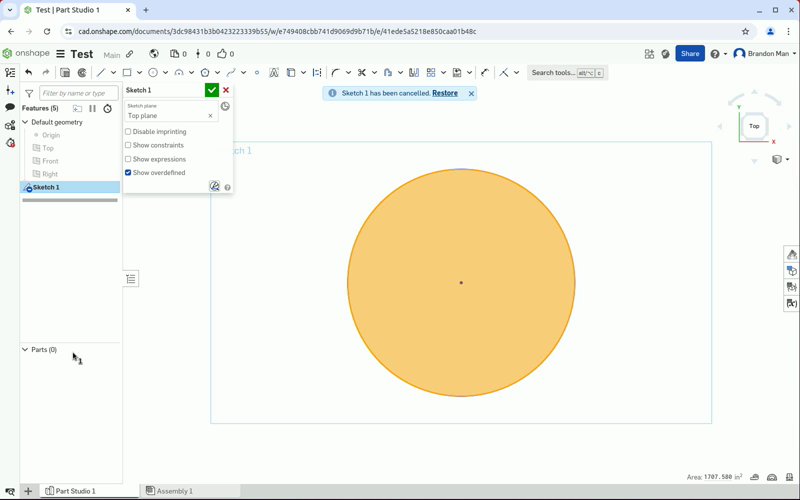
key(shift+y)
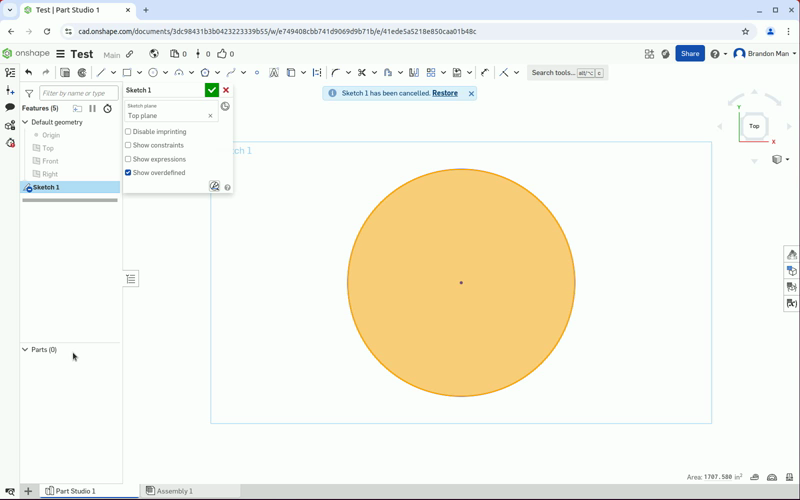
key(shift+e)
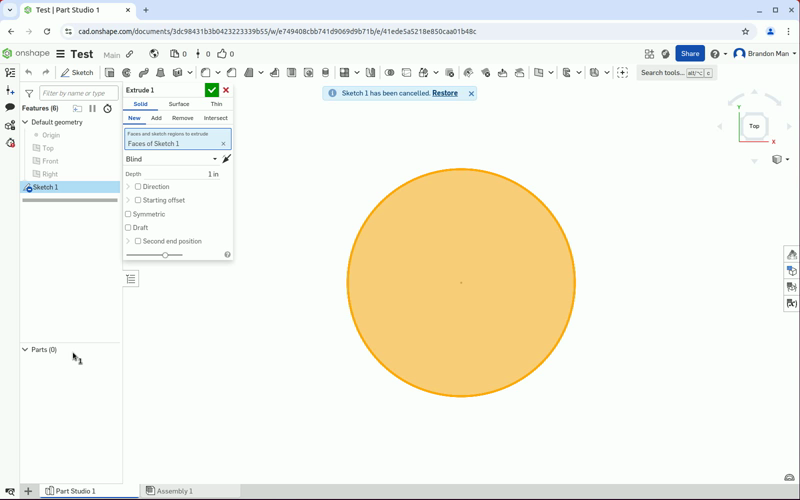
mouse_move(143, 106)
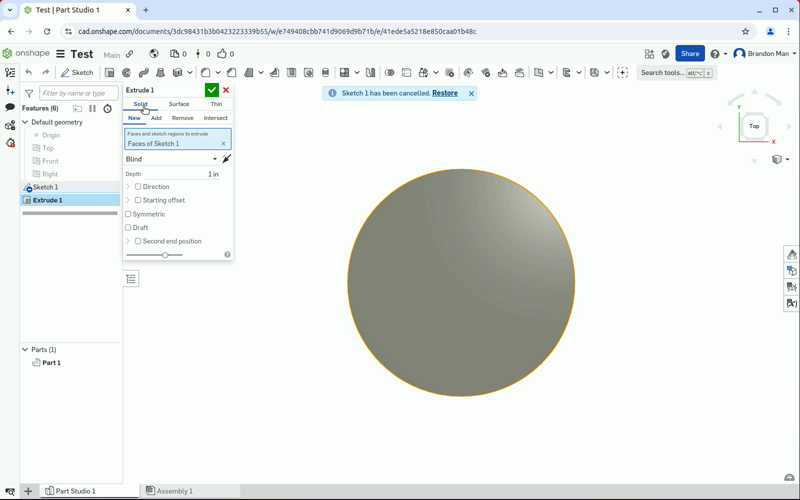
click(143, 106)
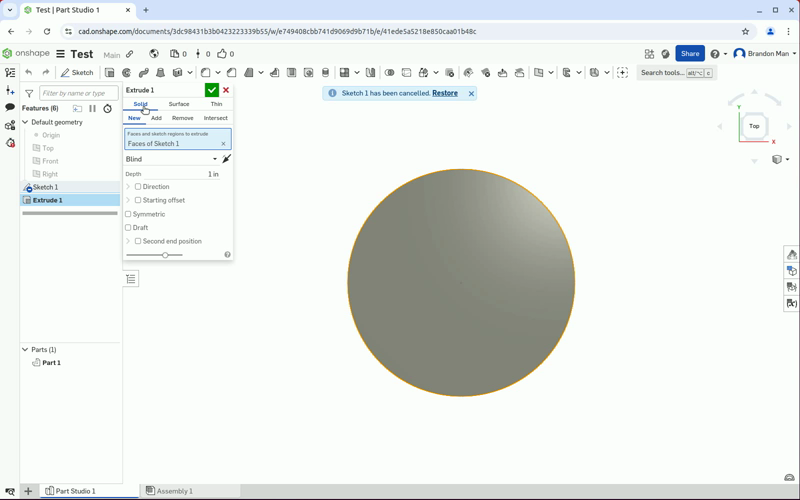
mouse_move(137, 120)
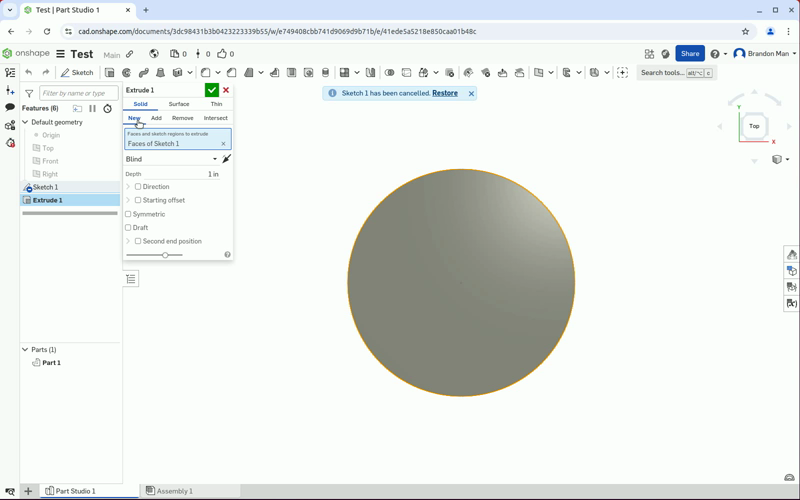
click(137, 120)
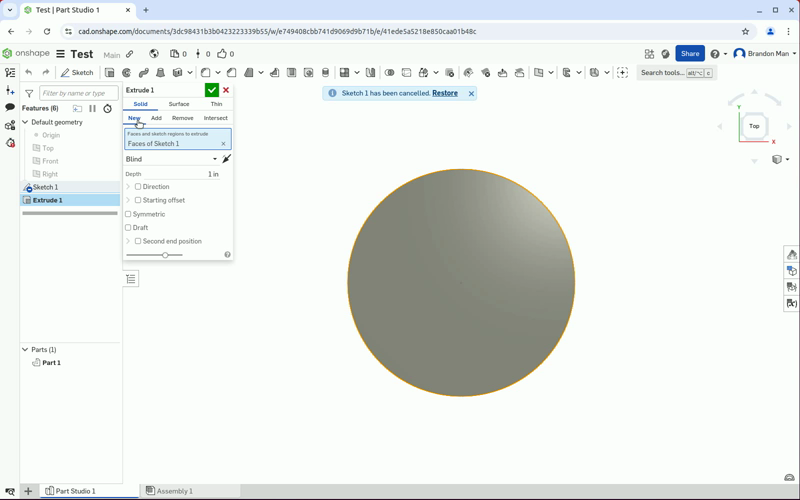
key(tab, 4)
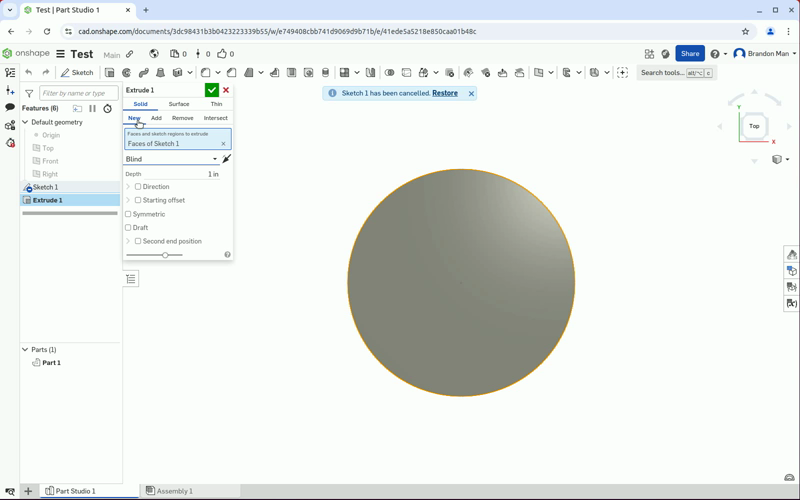
text(-6.74)
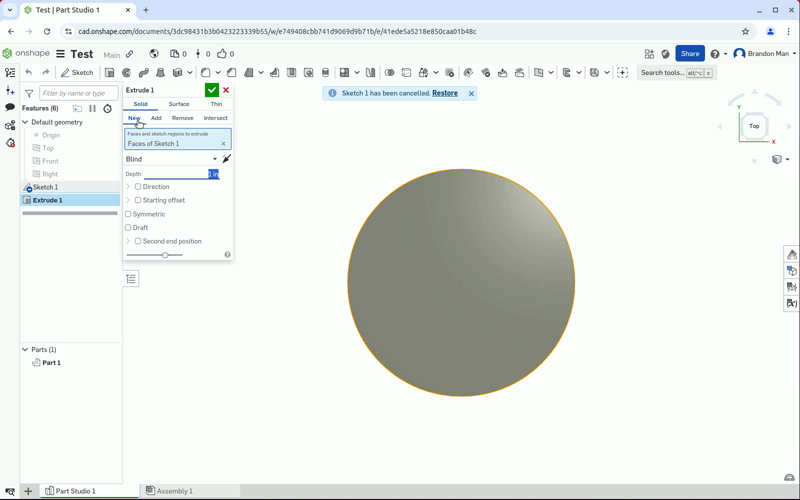
key(enter)
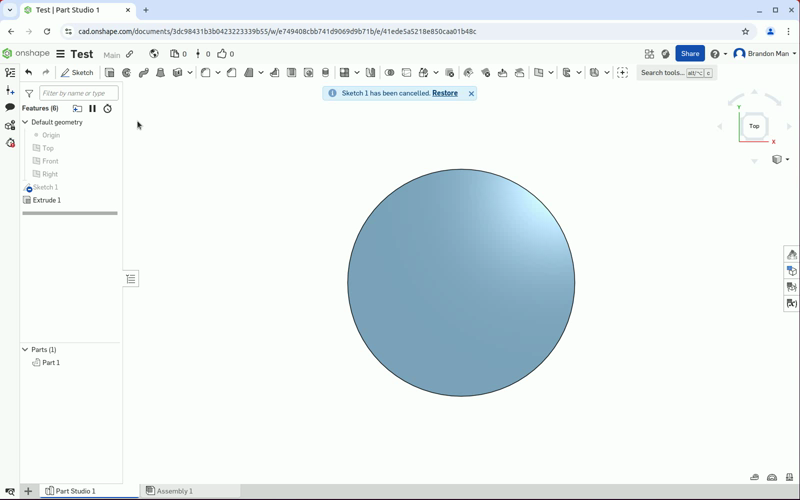
key(shift+h)
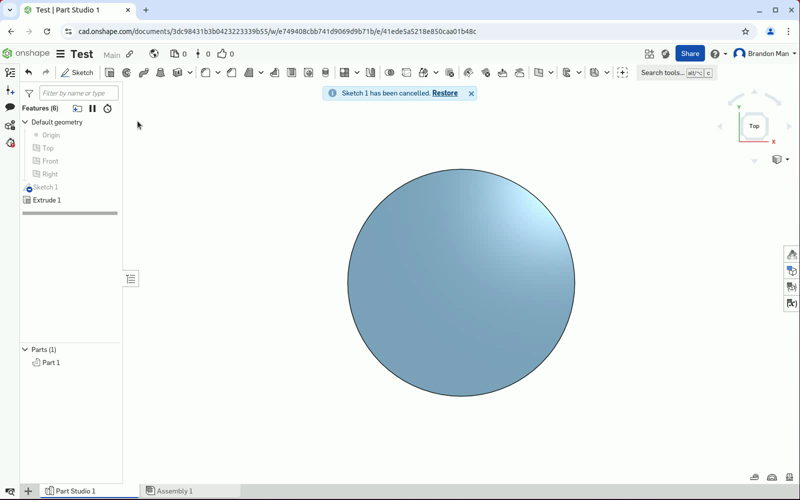
key(shift+h)
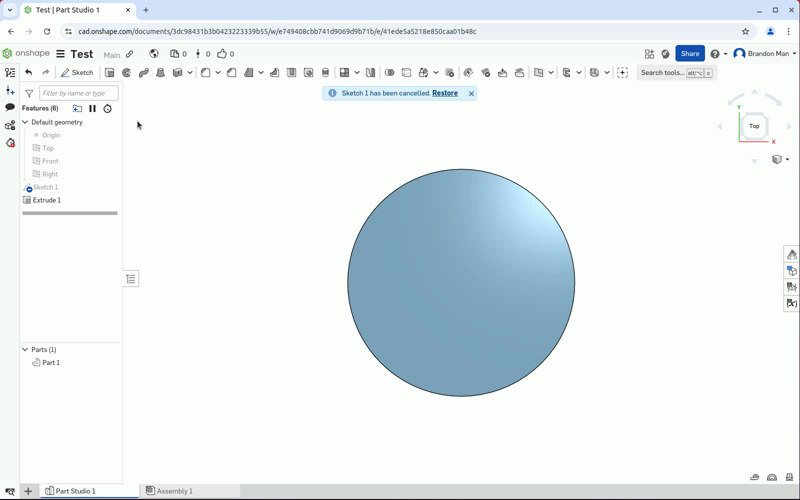
mouse_move(73, 189)
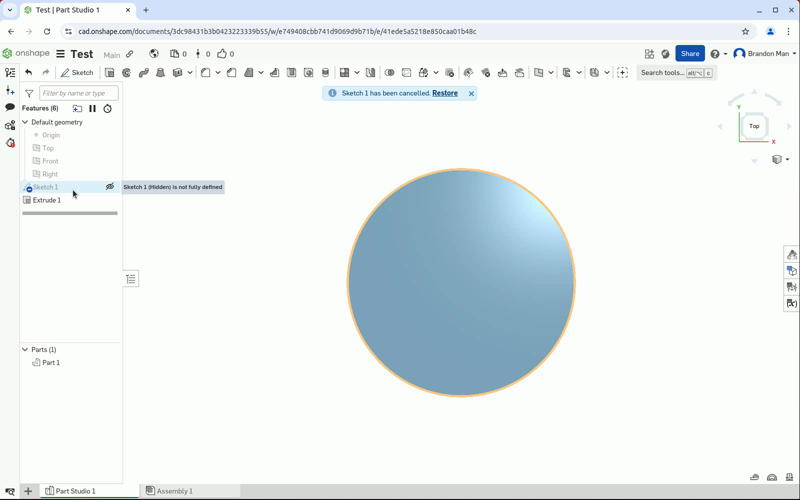
click(73, 189)
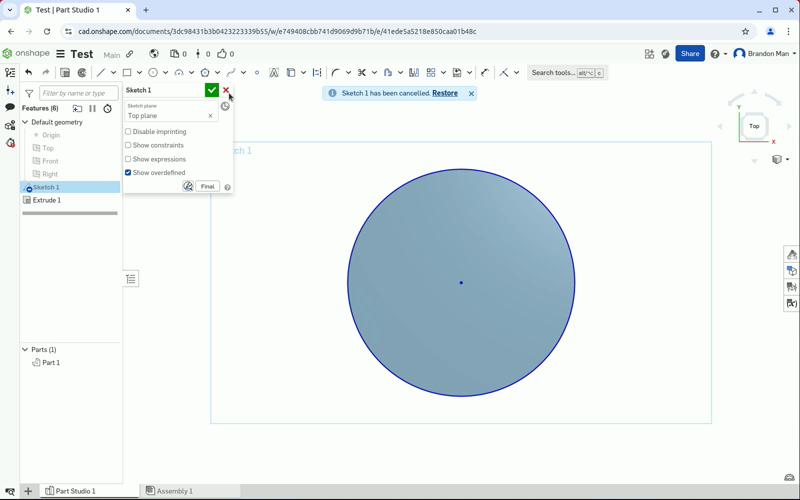
mouse_move(229, 92)
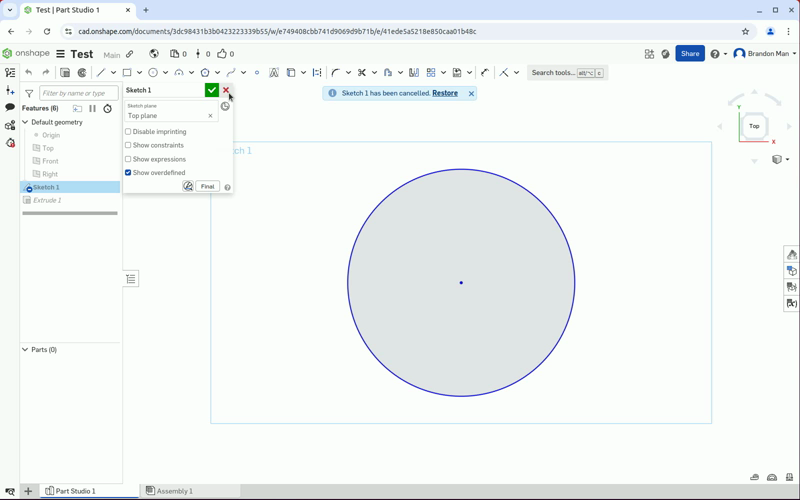
click(229, 92)
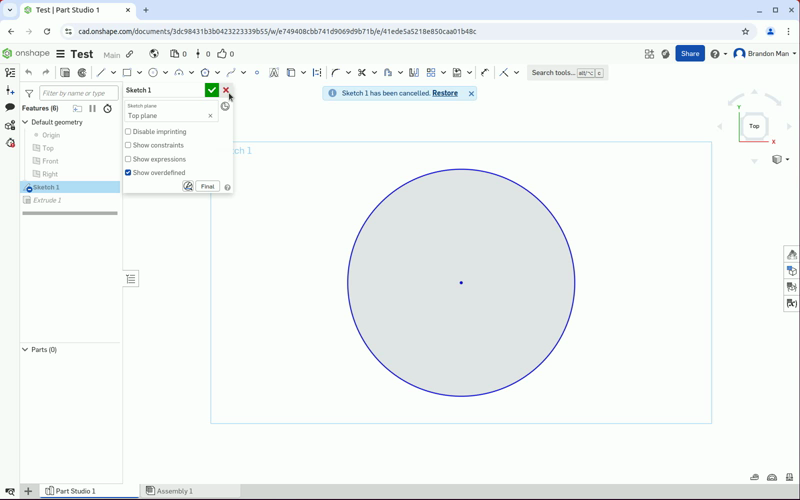
key(shift+s)
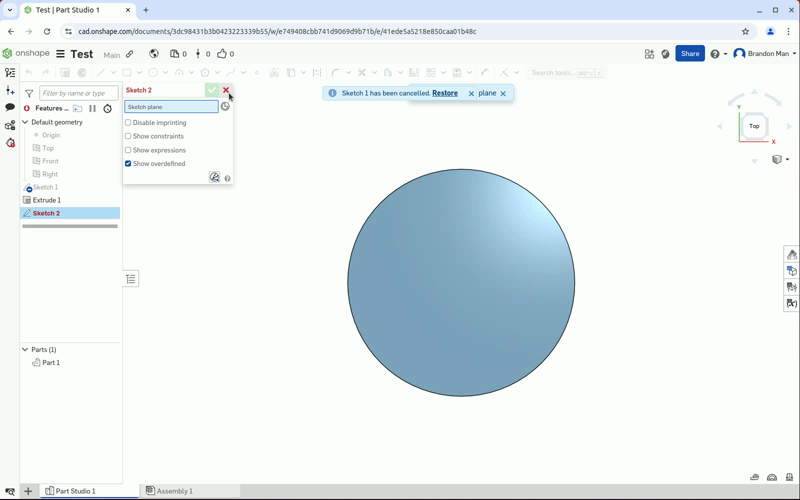
mouse_move(73, 150)
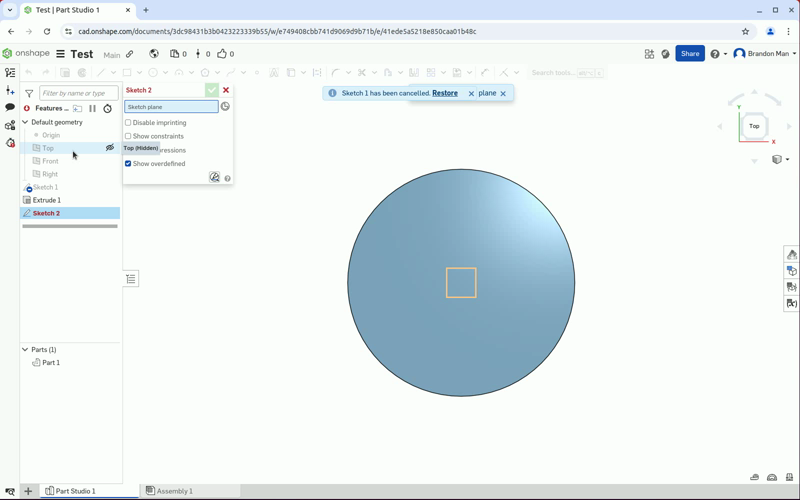
click(73, 150)
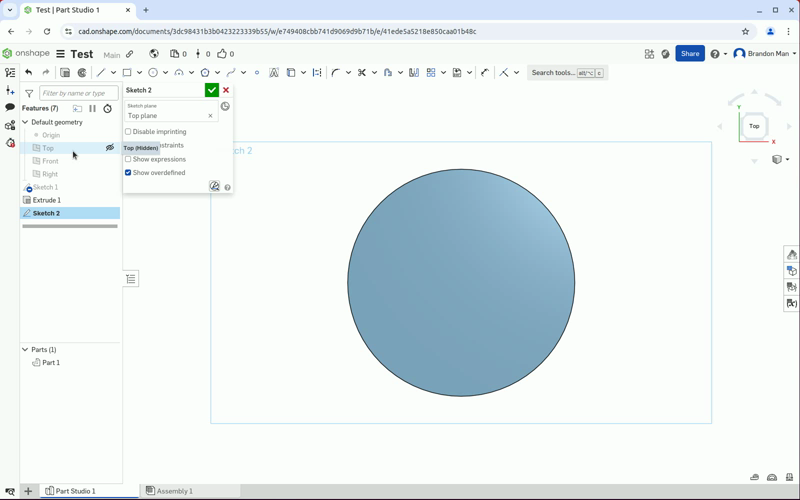
mouse_move(73, 352)
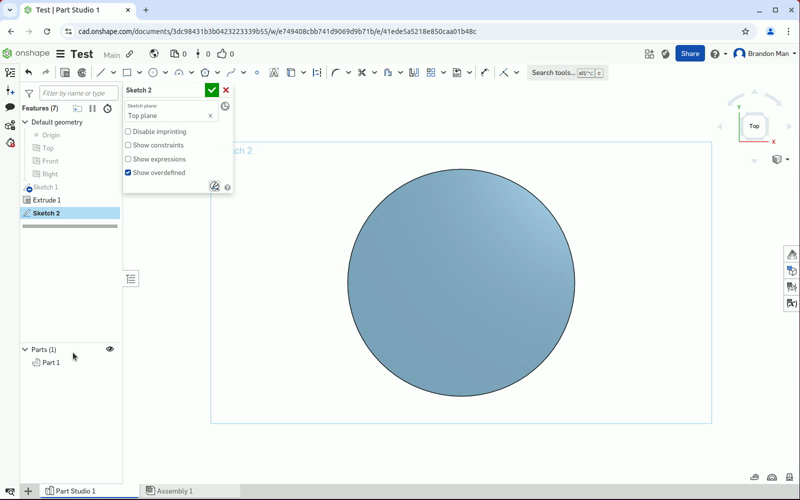
key(y)
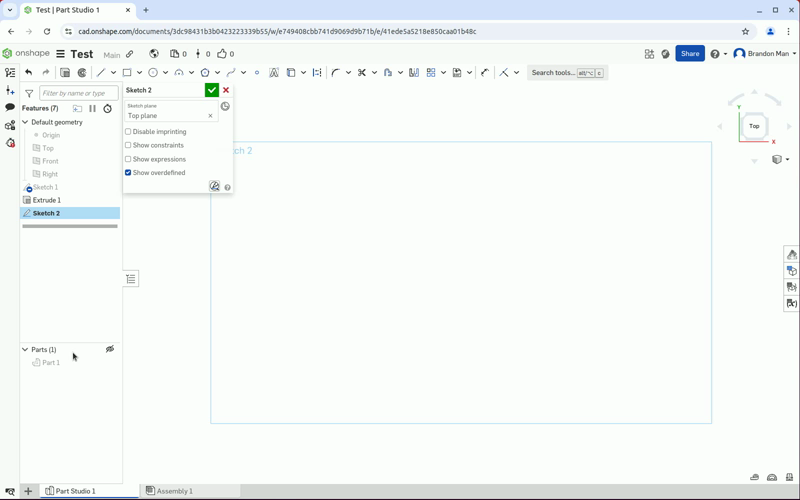
key(c)
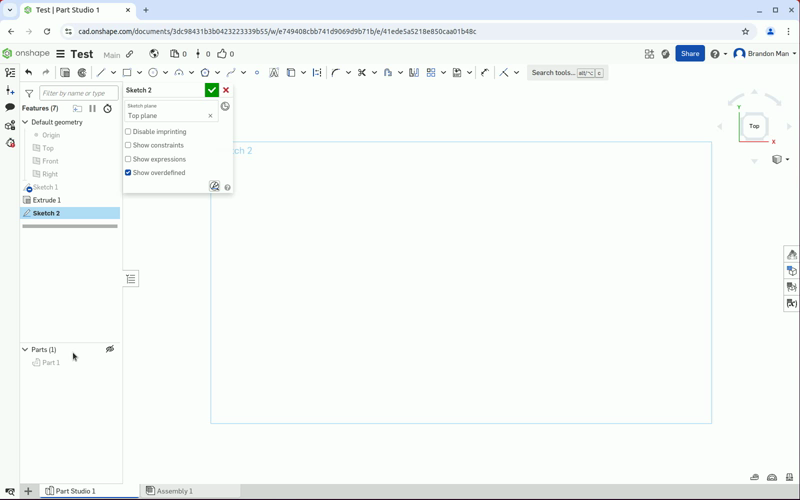
key_down(shift)
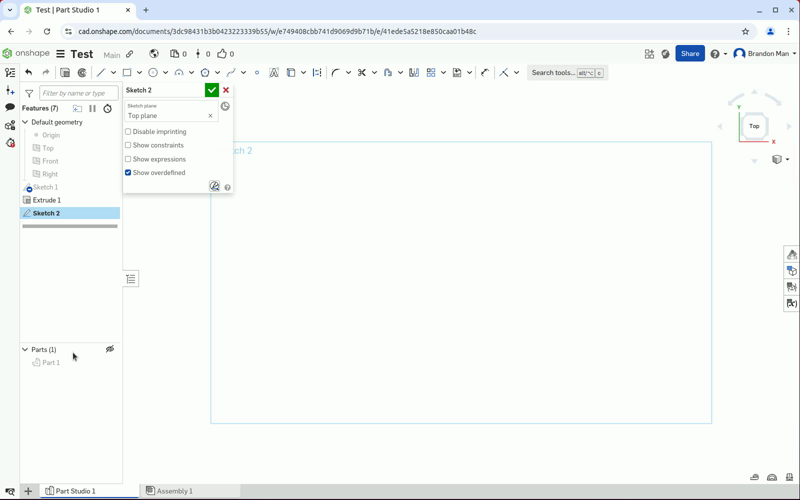
mouse_move(461, 282)
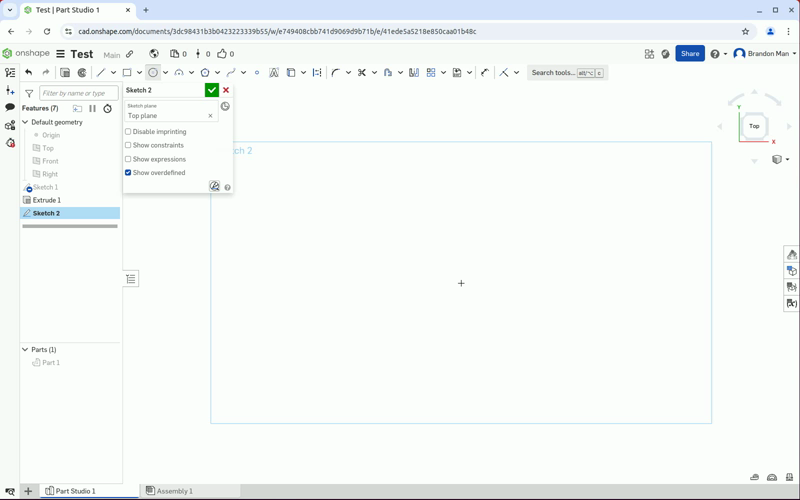
click(461, 282)
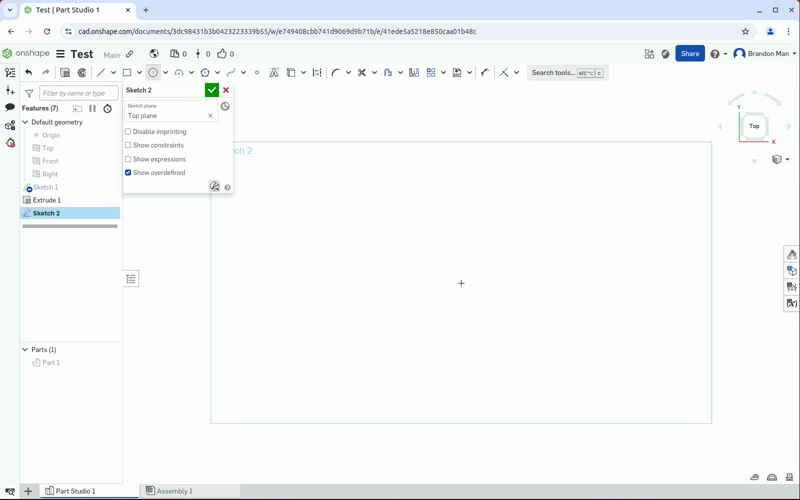
key_up(shift)
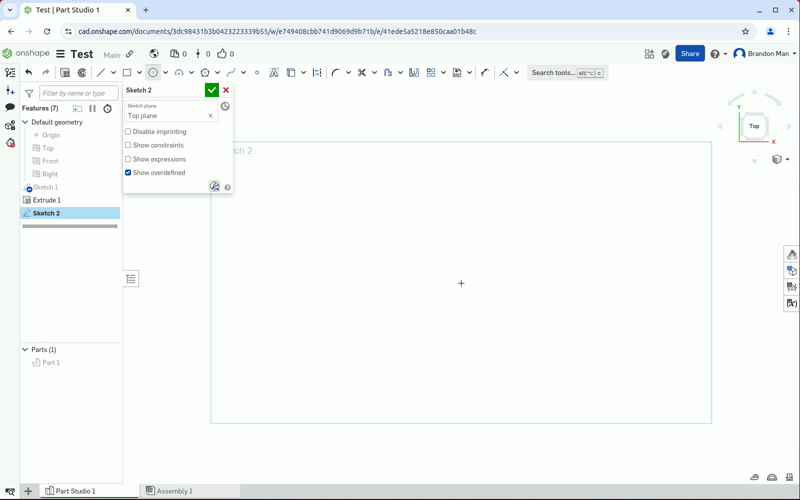
mouse_move(574, 282)
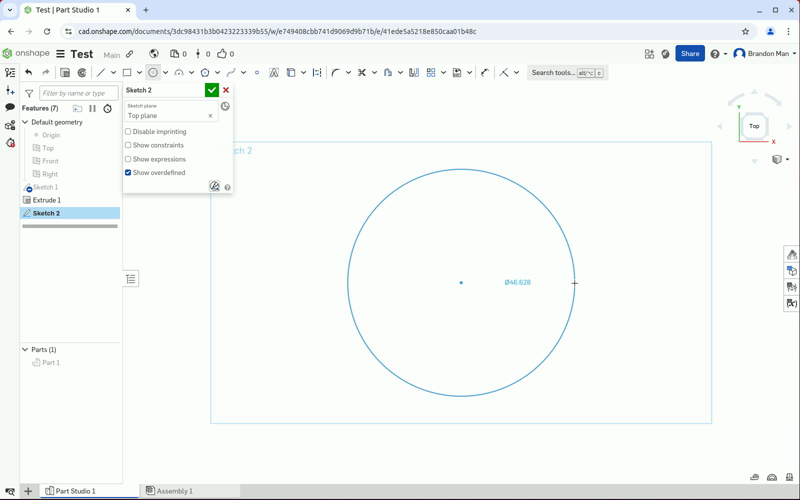
click(574, 282)
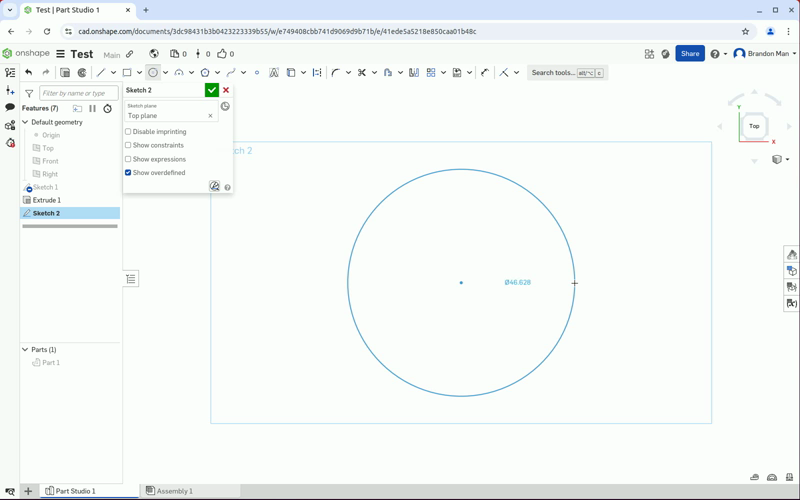
key(esc)
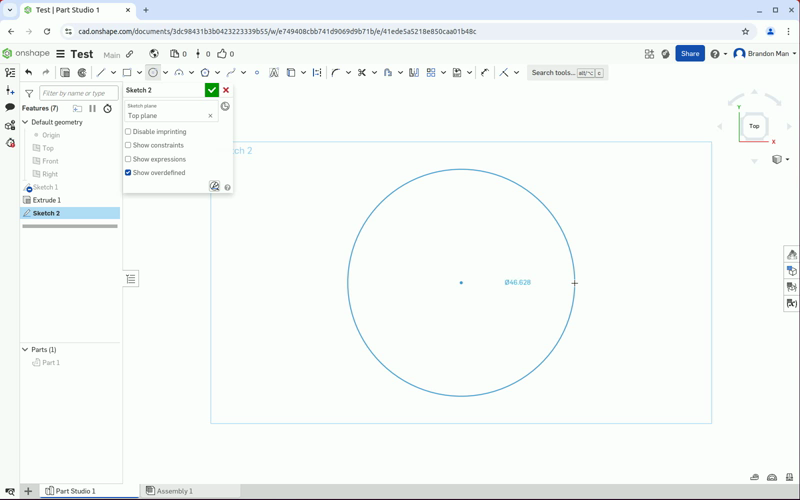
key(l)
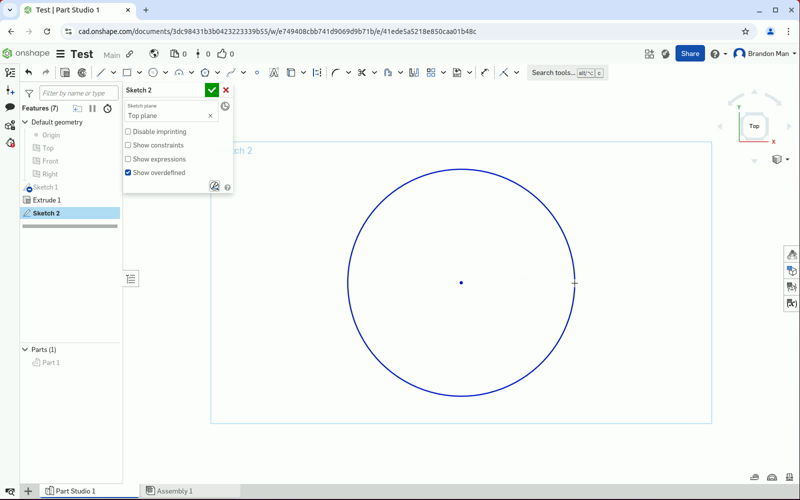
key_down(shift)
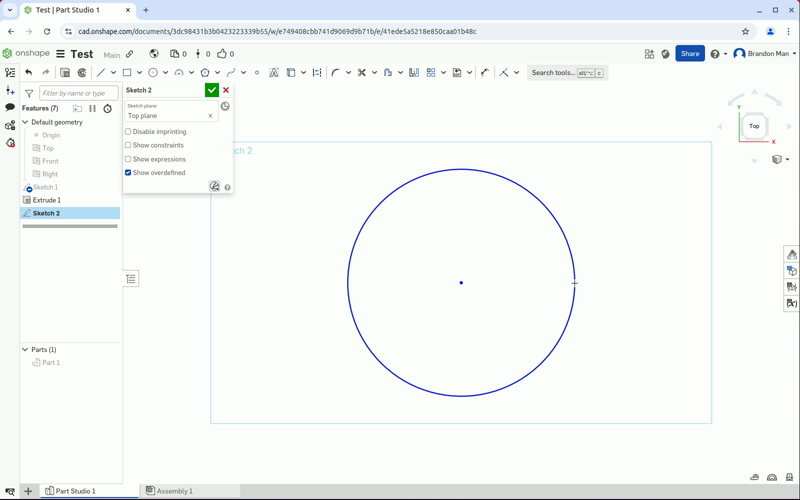
mouse_move(426, 315)
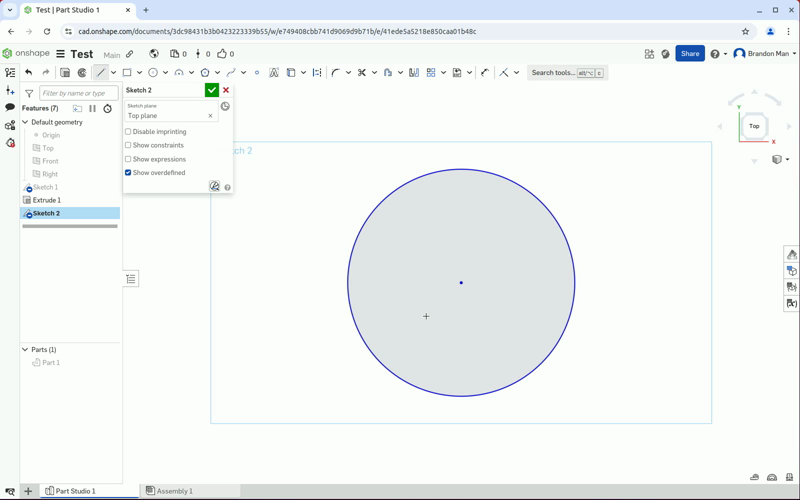
click(426, 315)
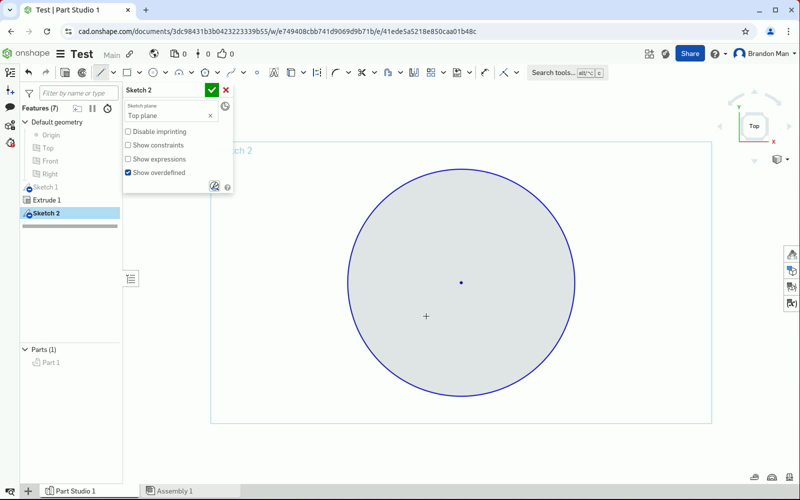
key_up(shift)
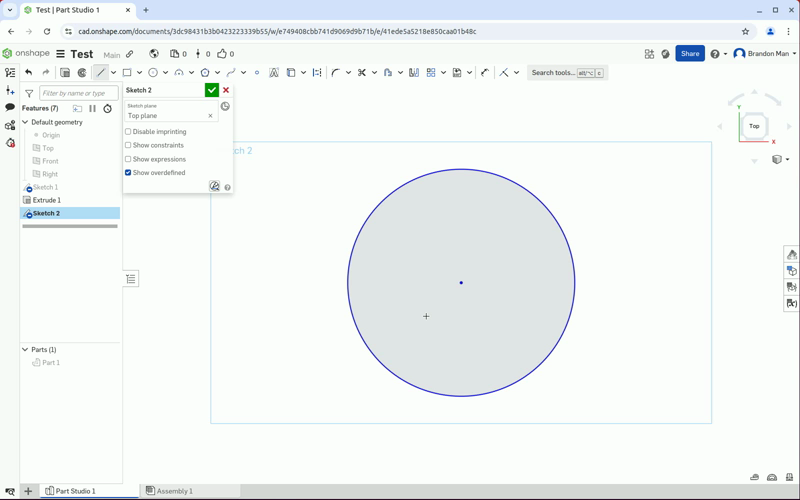
key_down(shift)
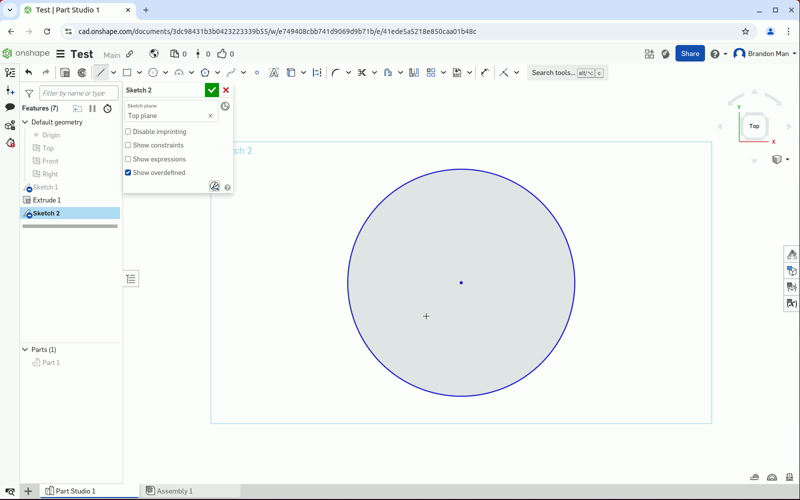
mouse_move(494, 315)
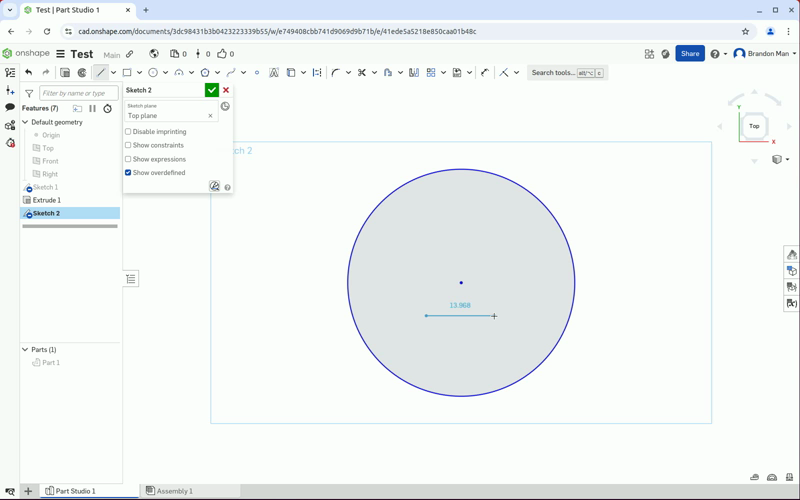
click(494, 315)
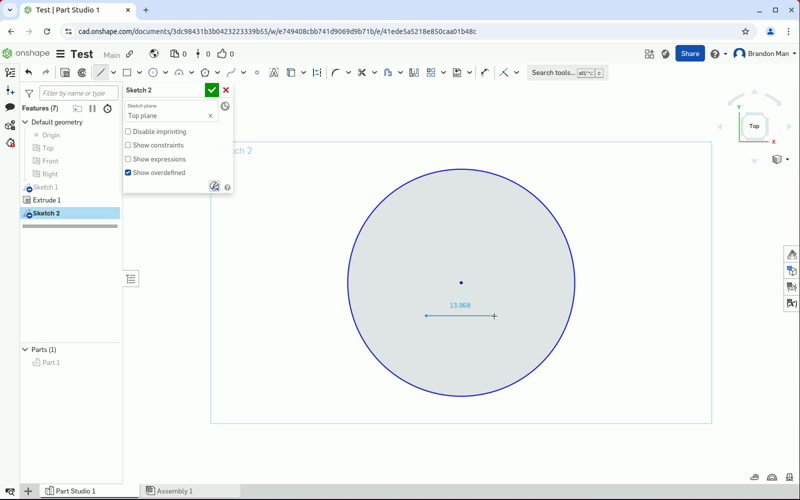
key_up(shift)
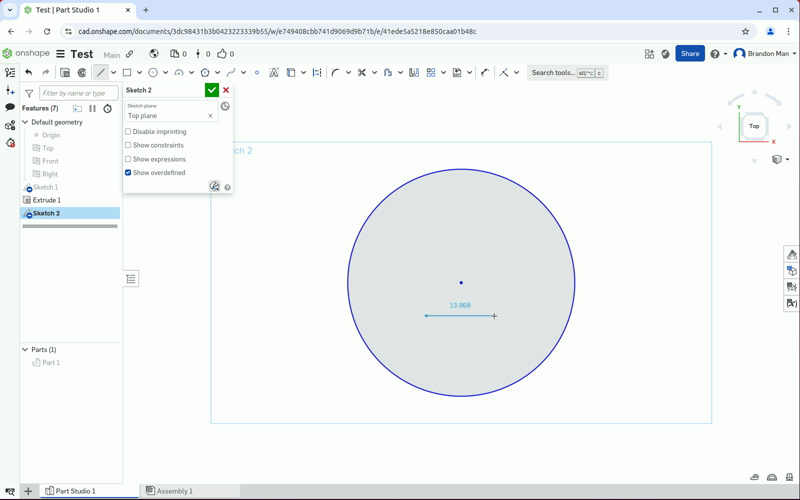
key(esc)
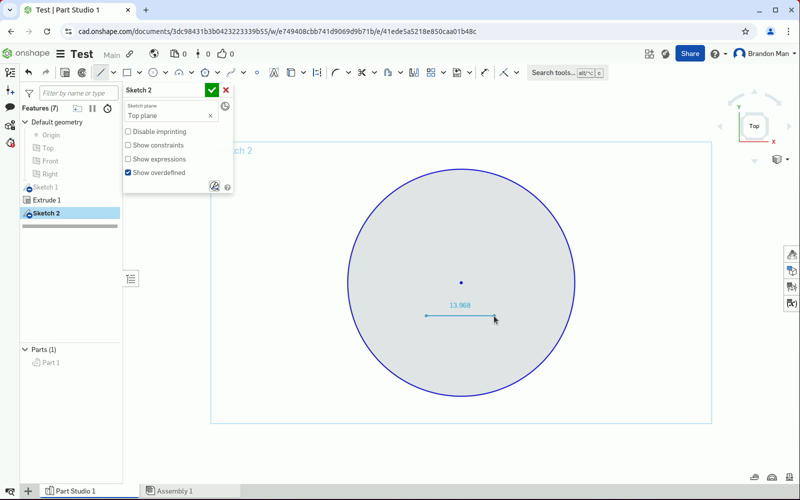
key(a)
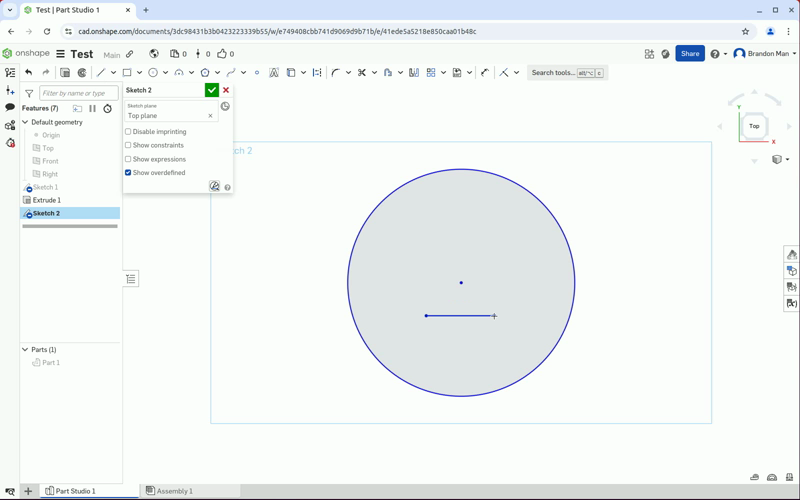
mouse_move(494, 315)
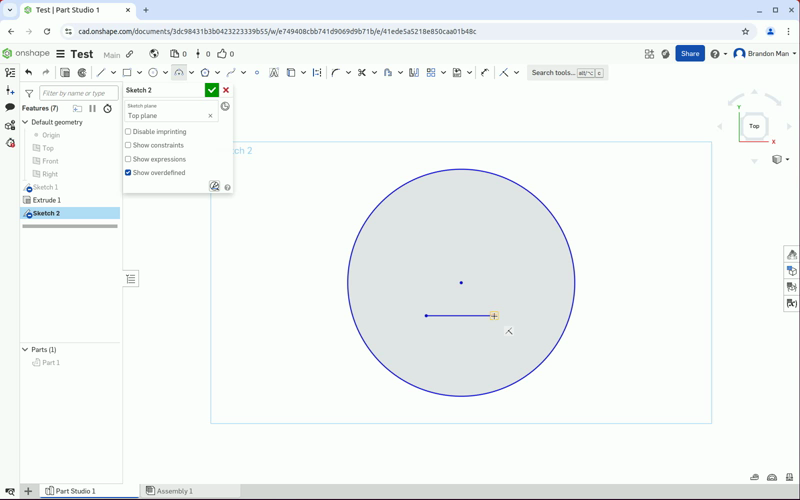
click(494, 315)
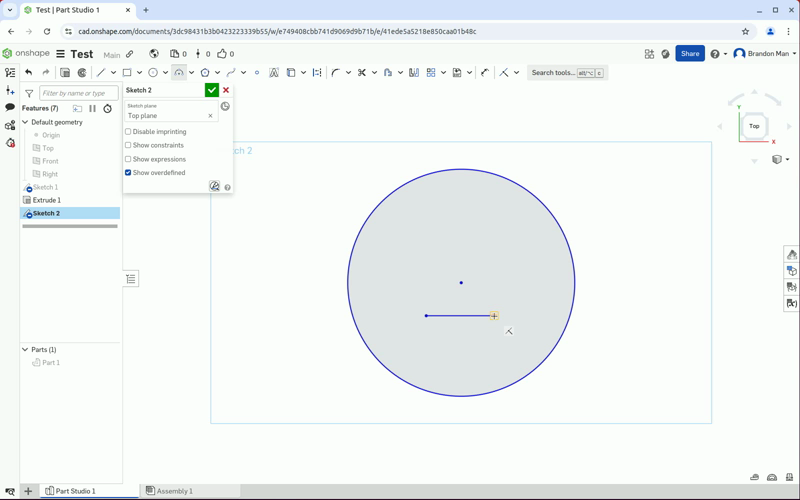
key_down(shift)
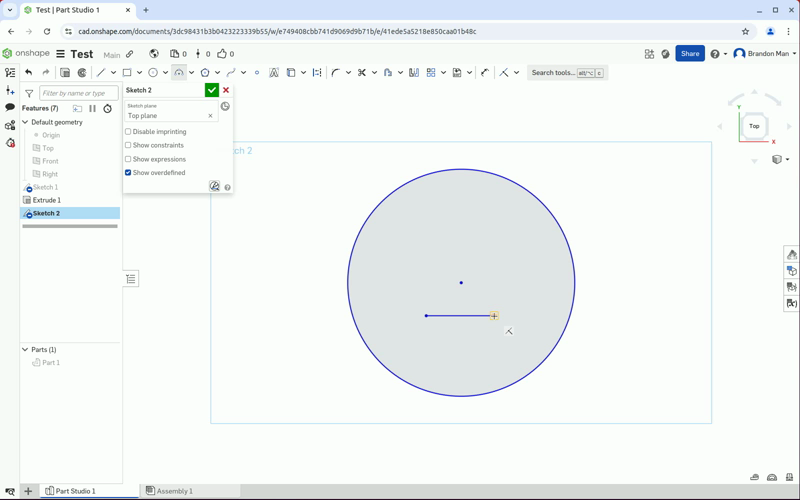
mouse_move(494, 249)
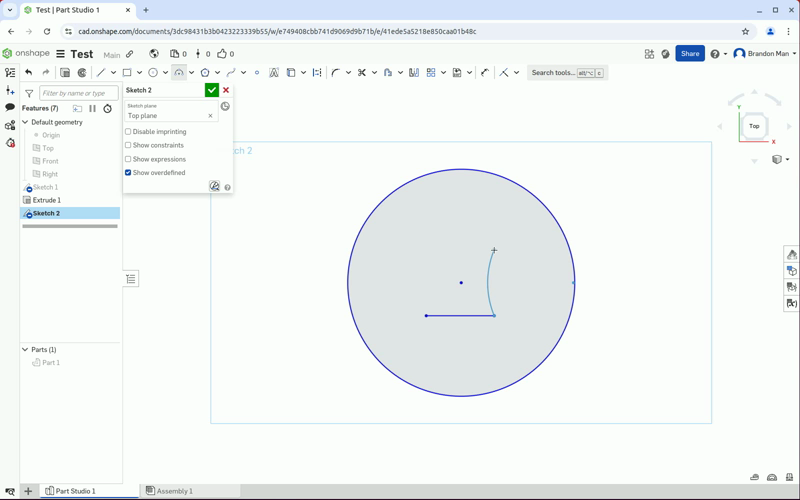
click(494, 249)
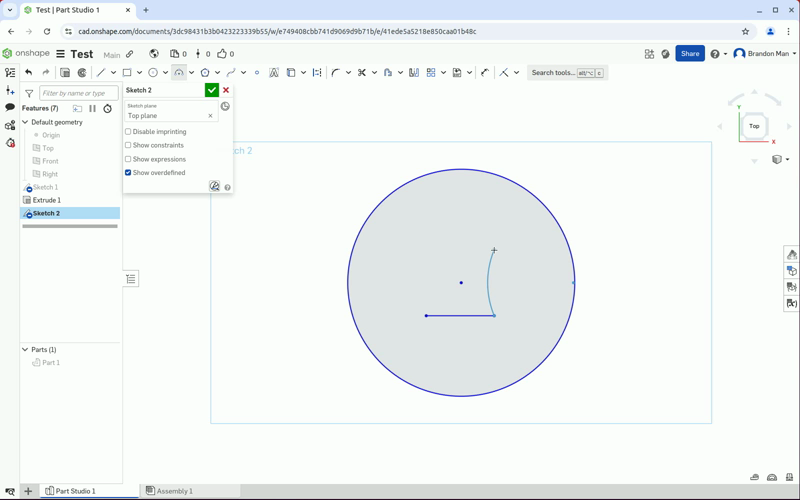
mouse_move(507, 282)
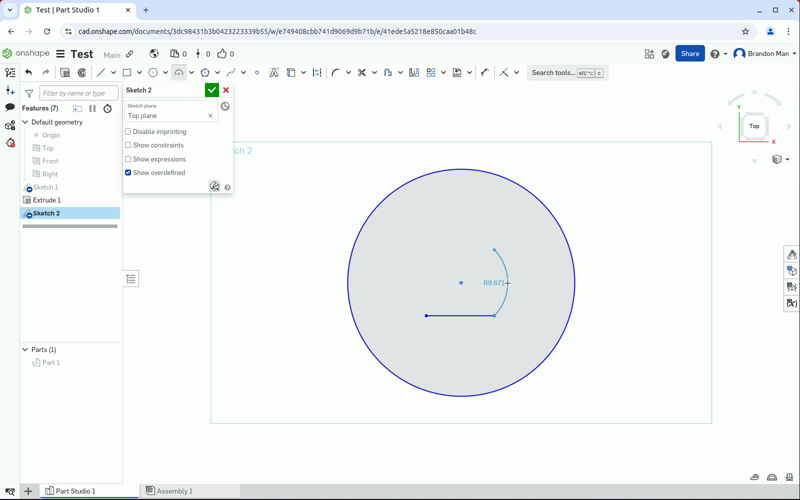
click(507, 282)
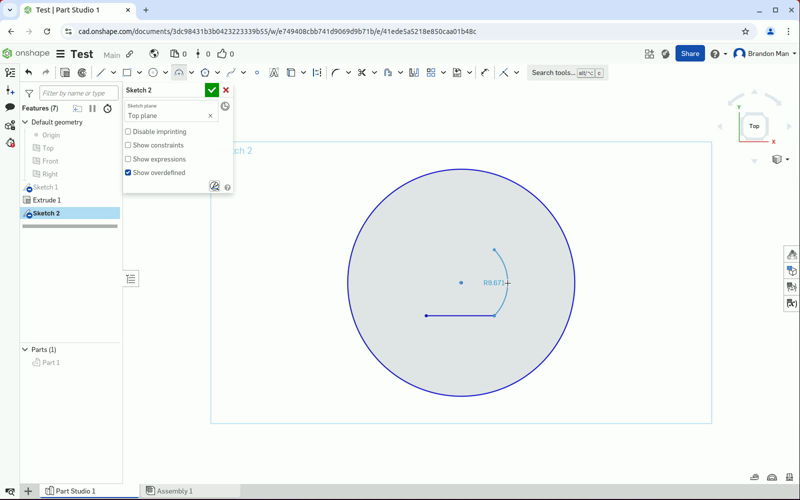
key_up(shift)
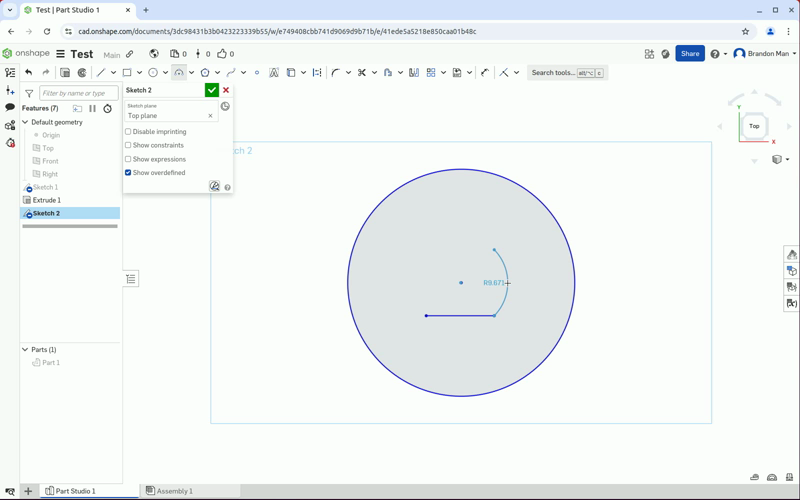
key(esc)
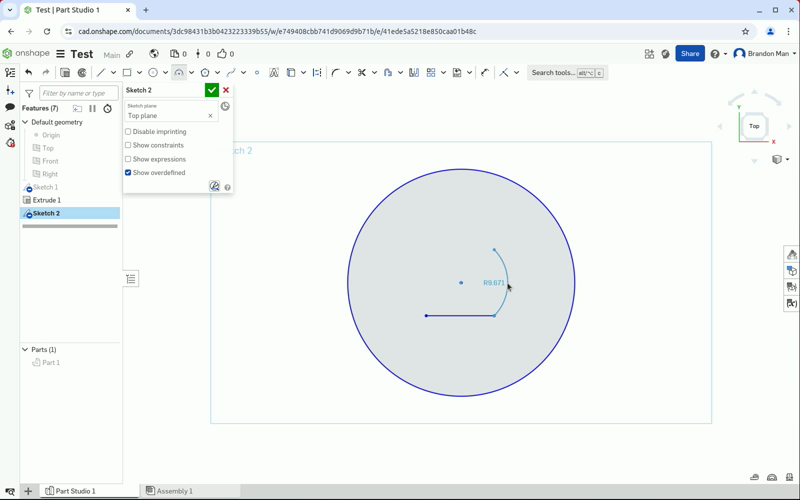
key(l)
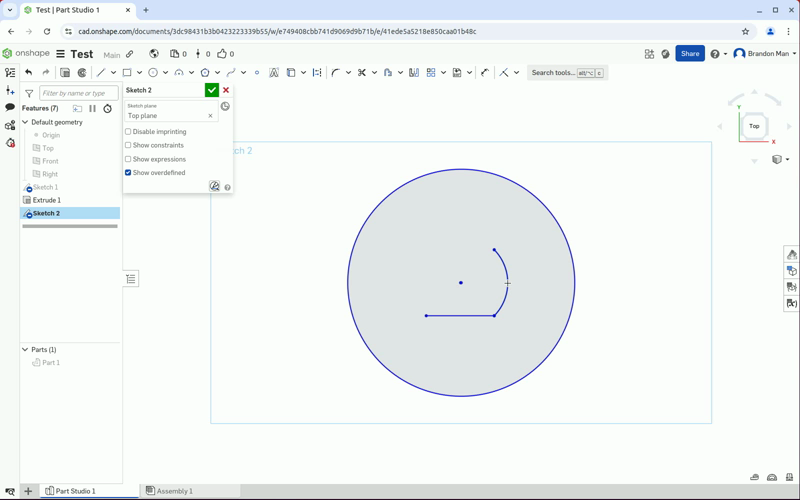
mouse_move(494, 249)
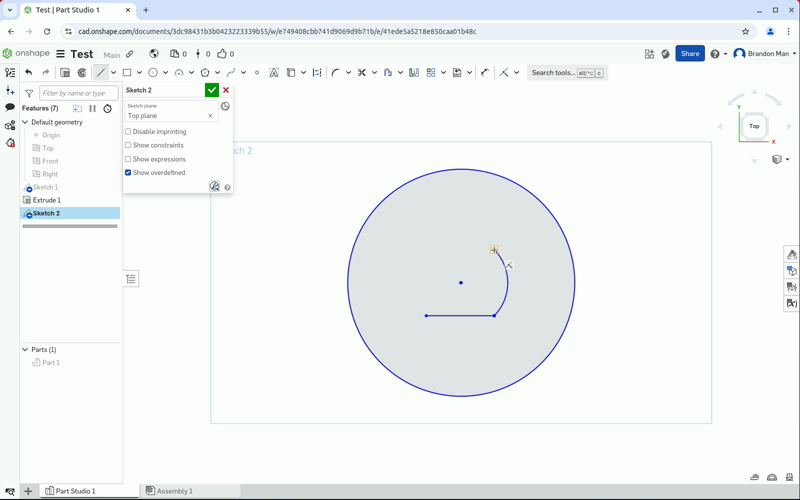
click(494, 249)
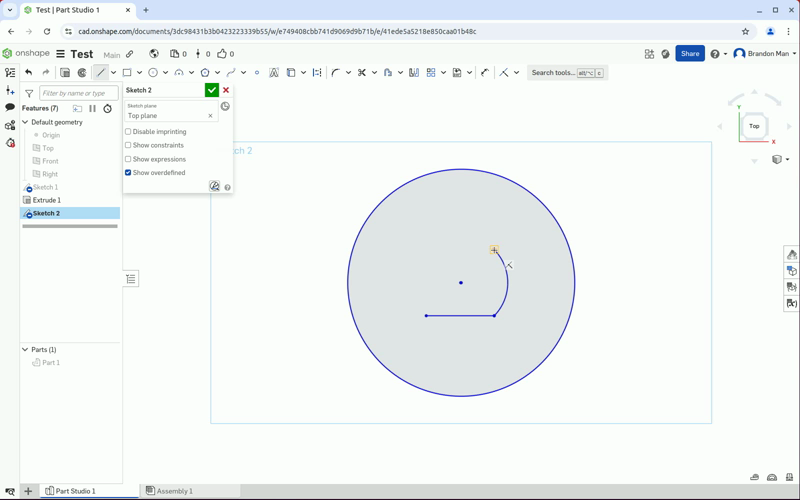
key_down(shift)
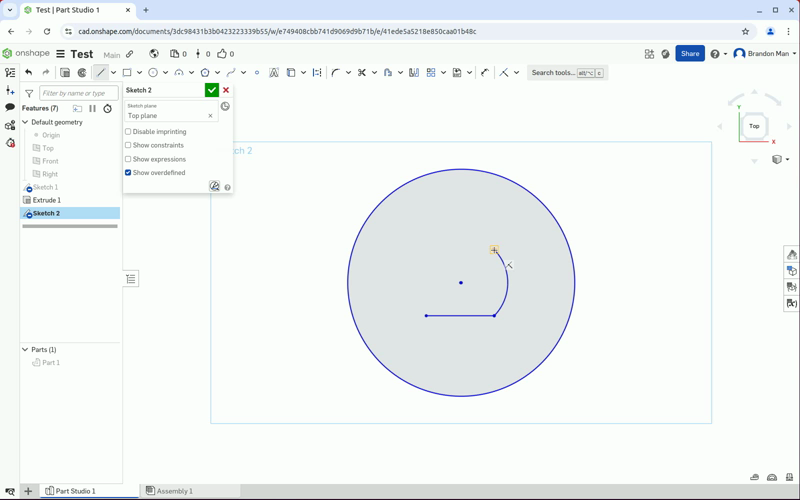
mouse_move(426, 249)
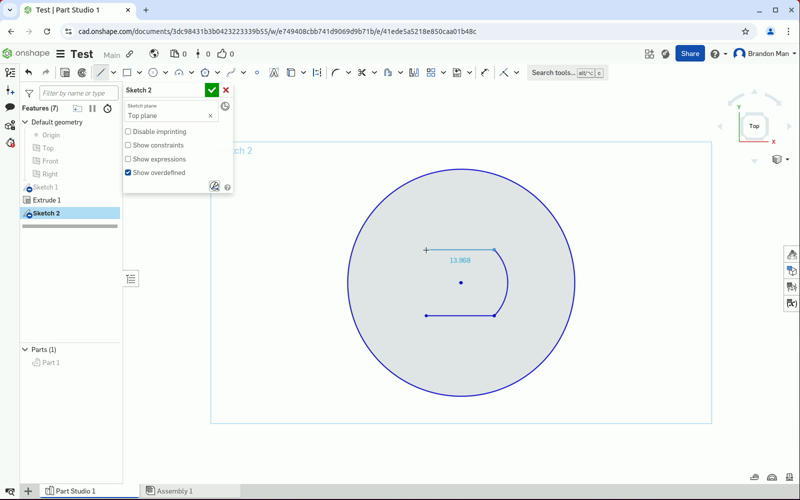
click(426, 249)
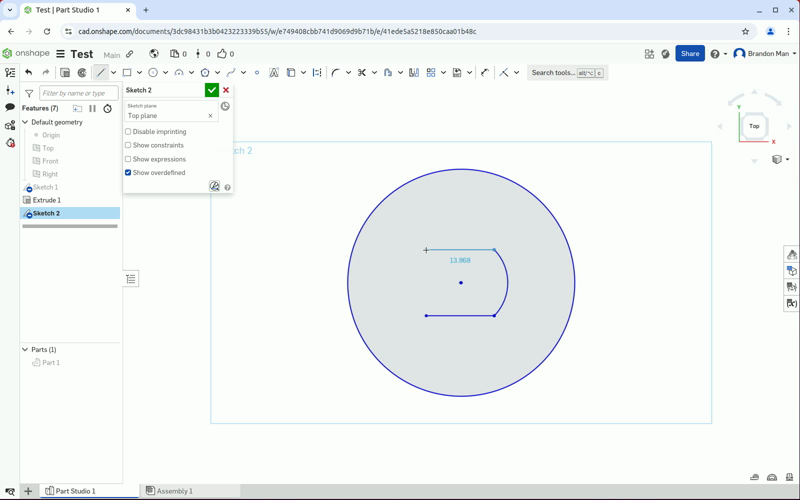
key_up(shift)
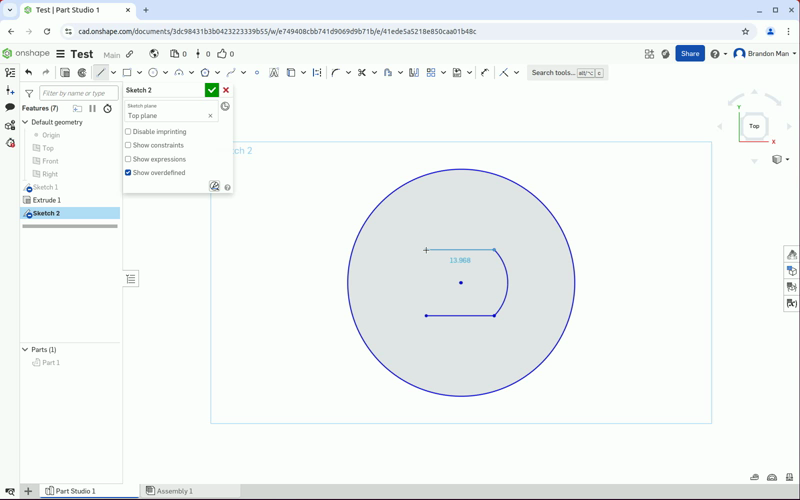
key(esc)
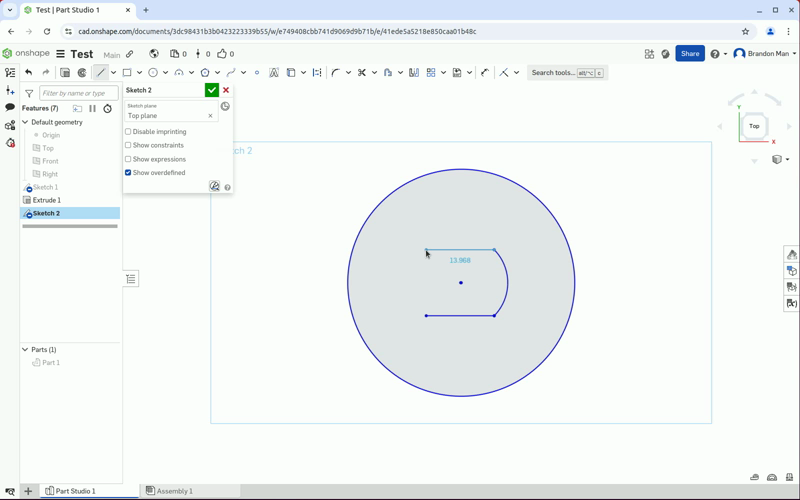
key(a)
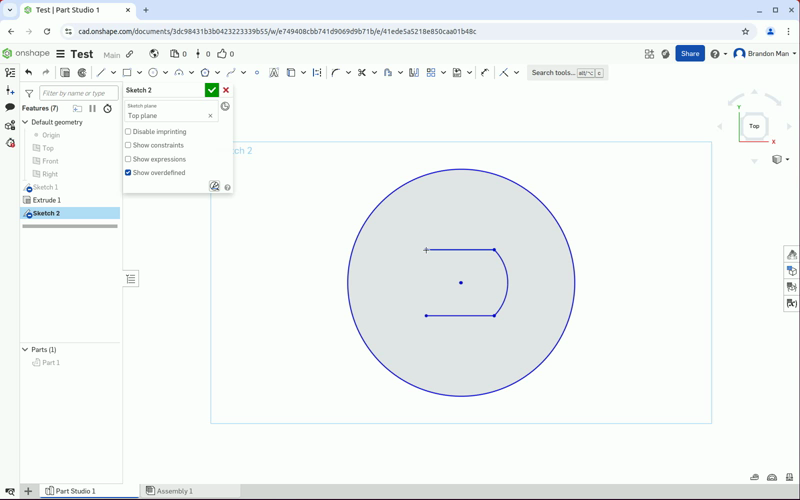
mouse_move(426, 249)
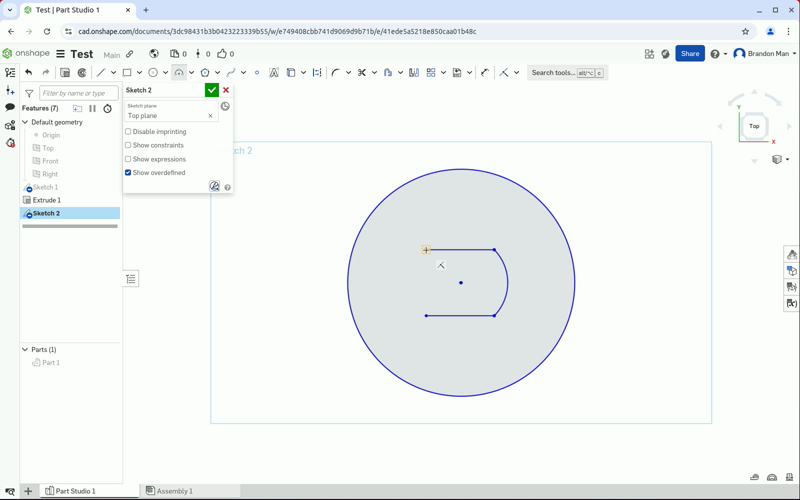
click(426, 249)
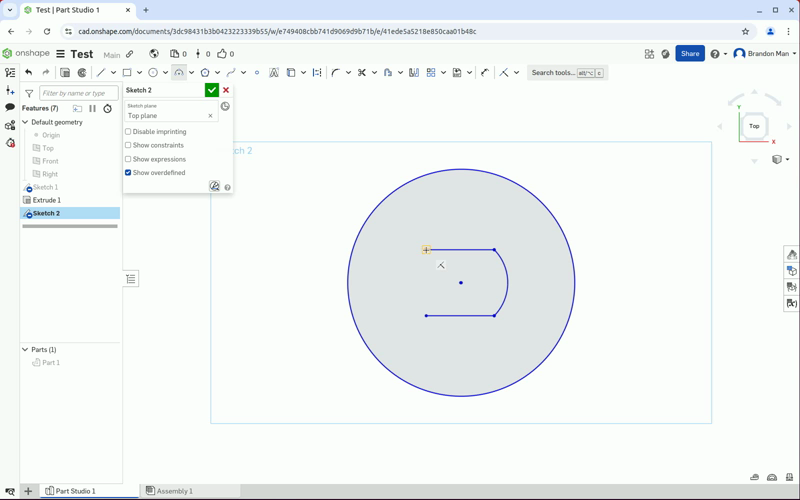
mouse_move(426, 315)
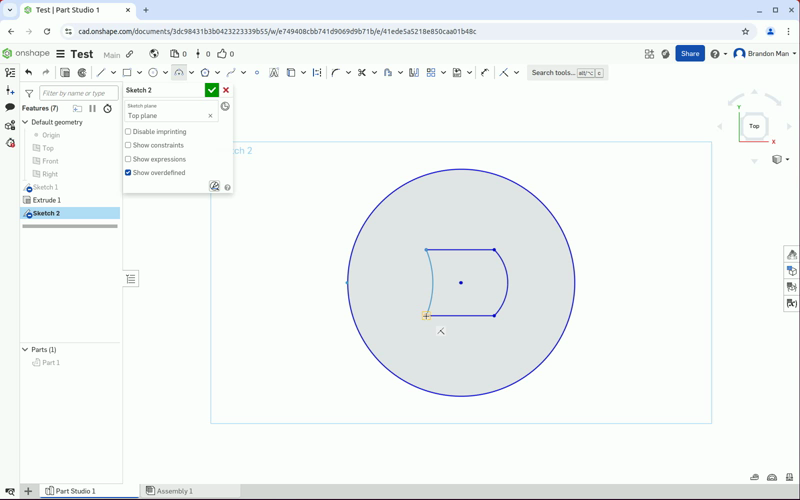
click(426, 315)
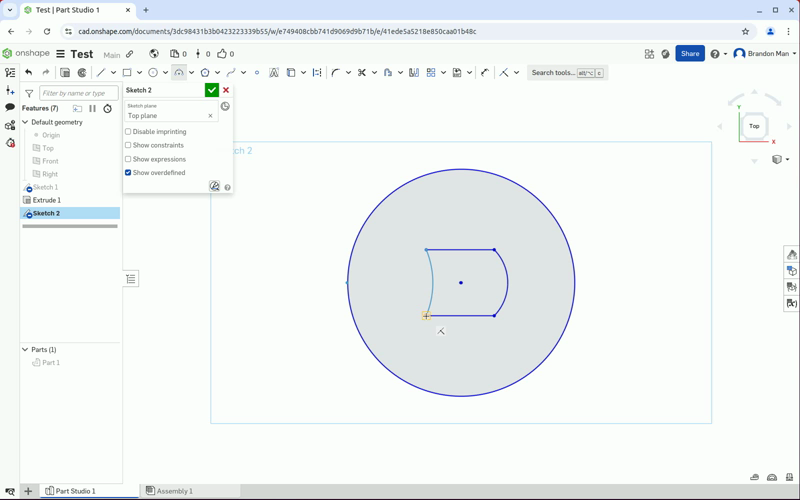
key_down(shift)
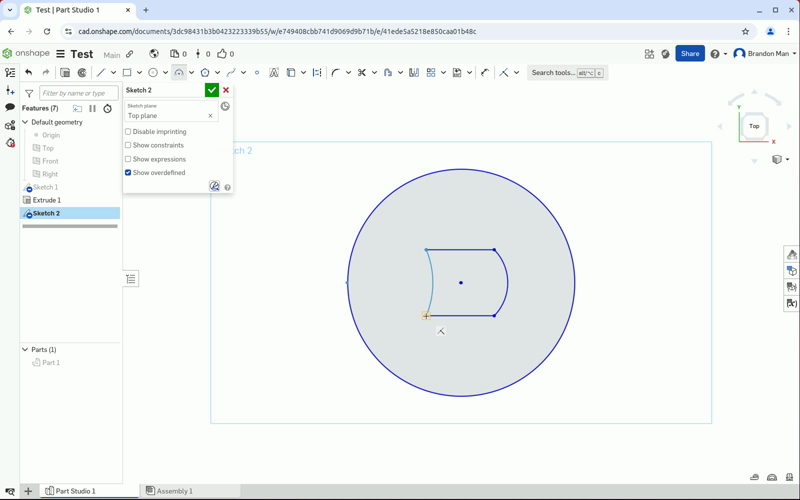
mouse_move(412, 282)
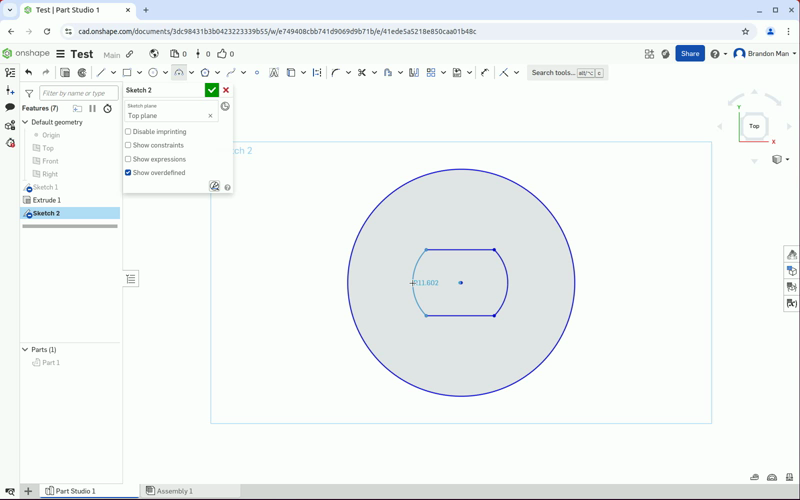
click(412, 282)
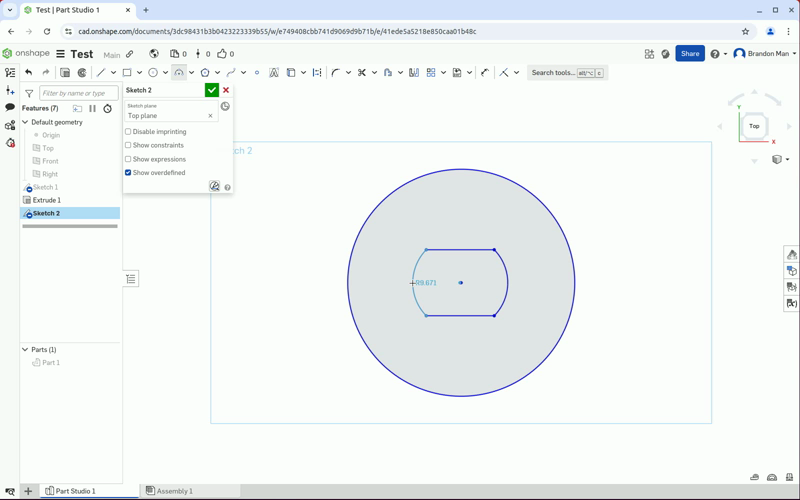
key_up(shift)
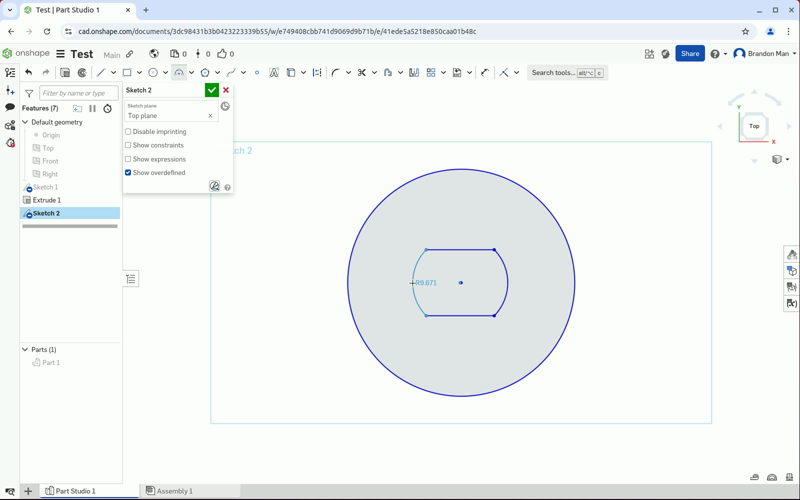
key(esc)
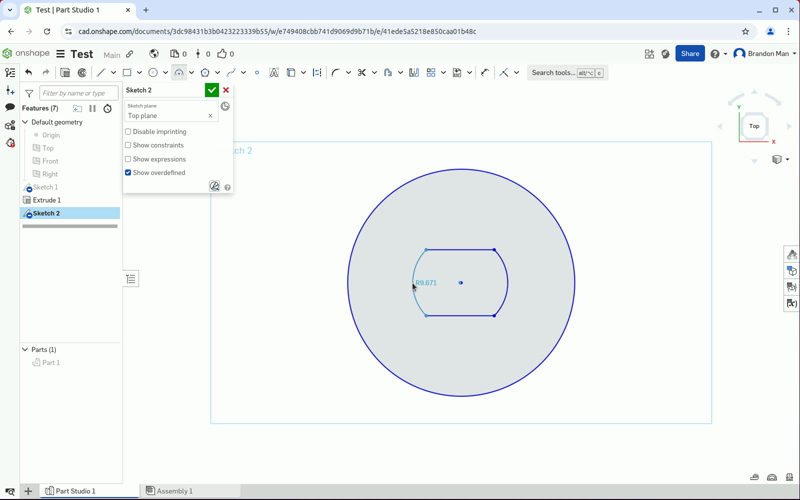
mouse_move(487, 357)
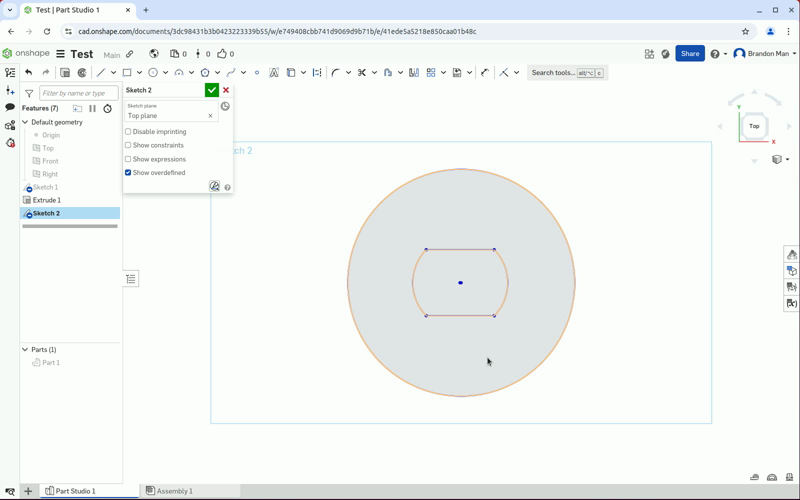
click(487, 357)
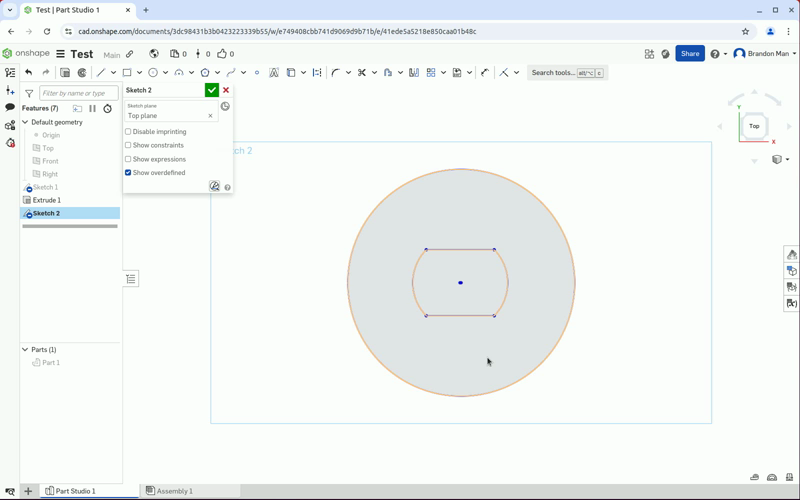
mouse_move(73, 352)
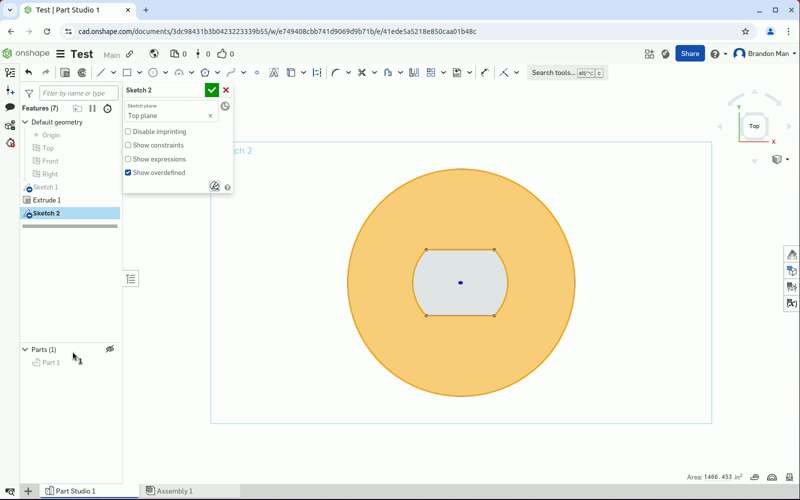
key(shift+y)
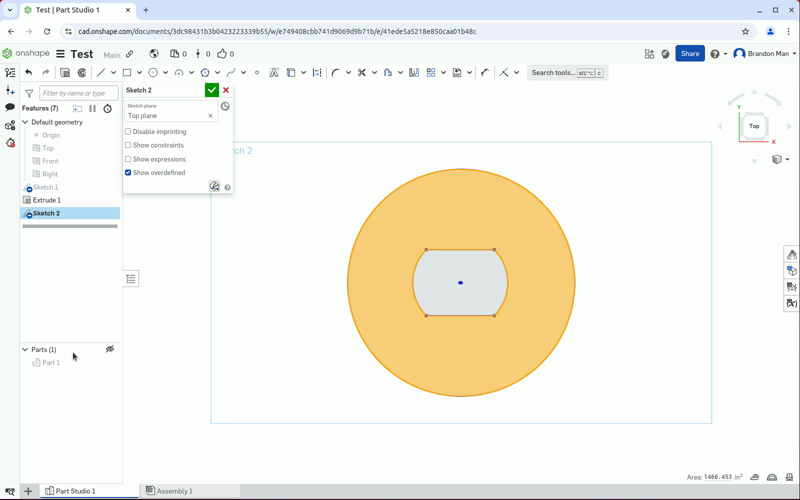
key(shift+e)
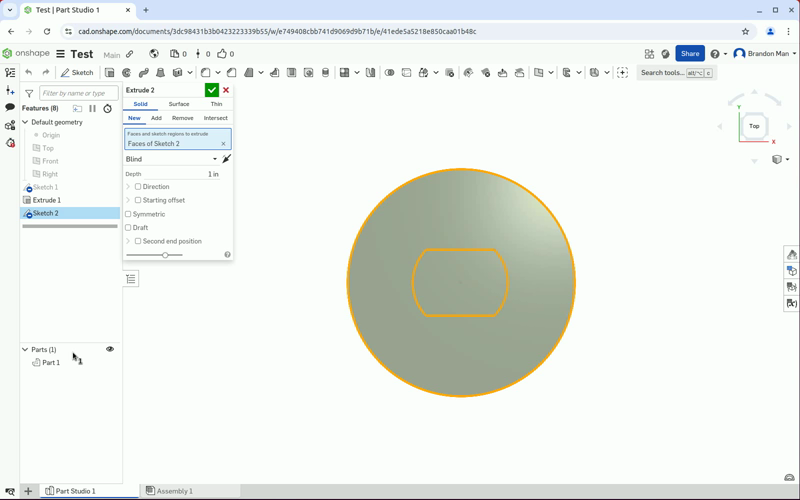
mouse_move(143, 106)
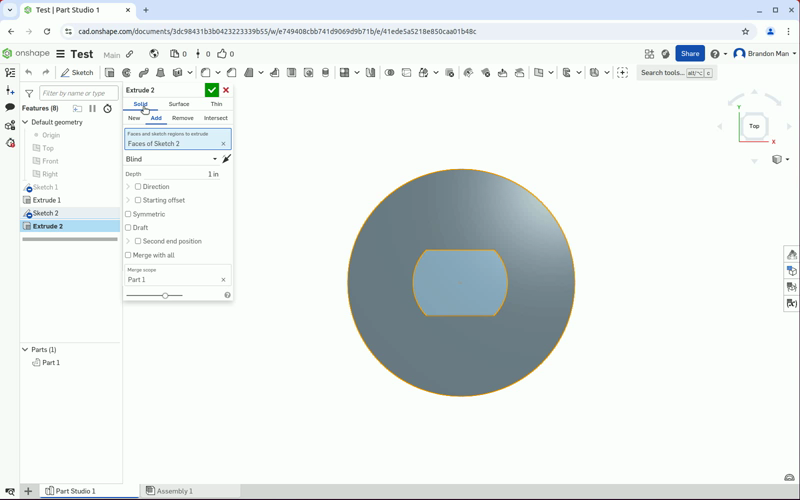
click(143, 106)
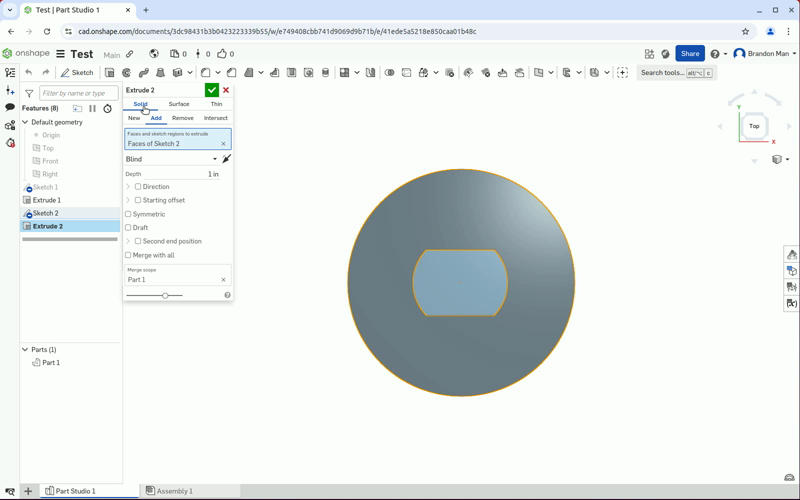
mouse_move(137, 120)
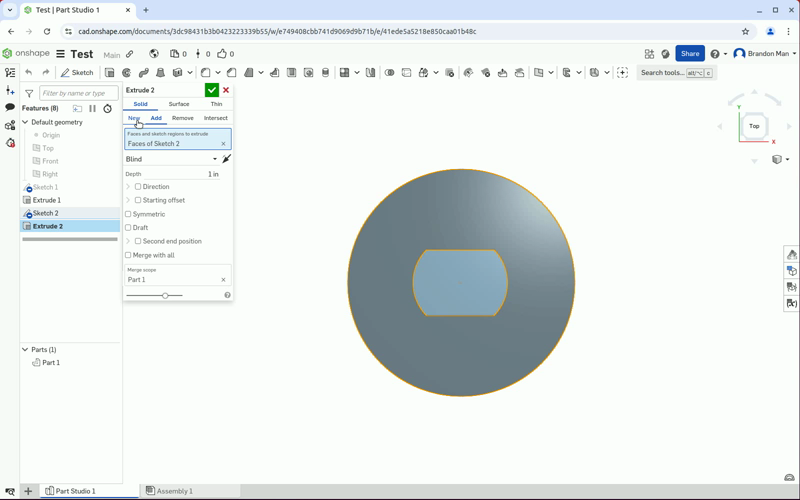
click(137, 120)
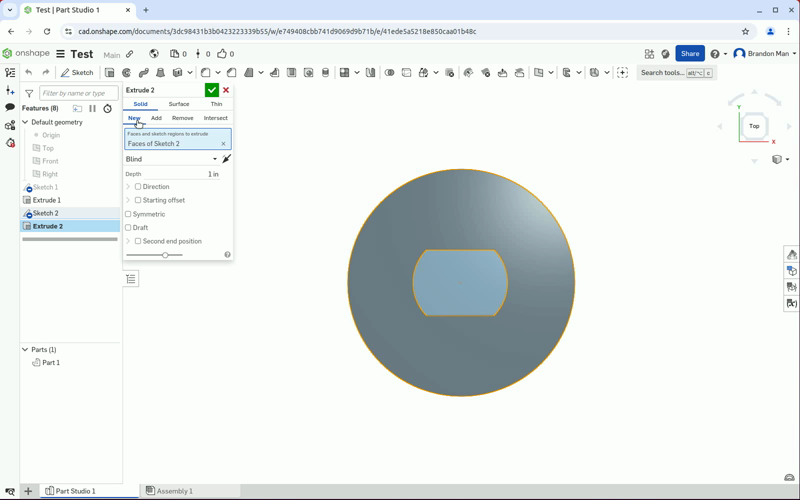
key(tab, 4)
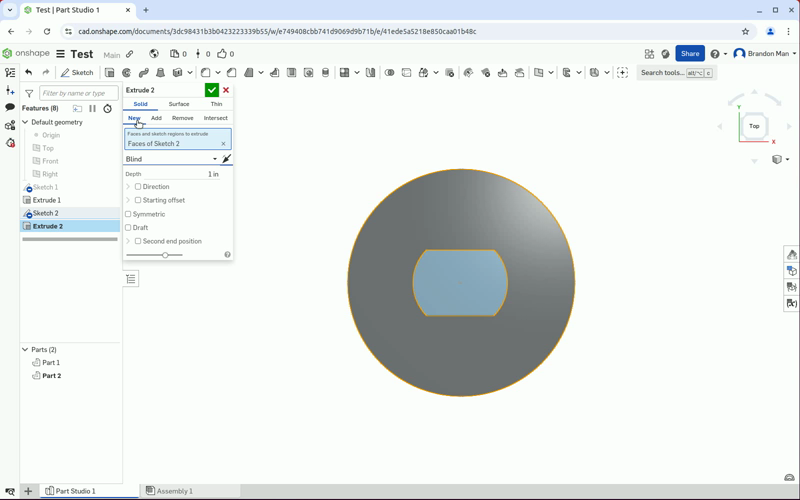
text(16.85)
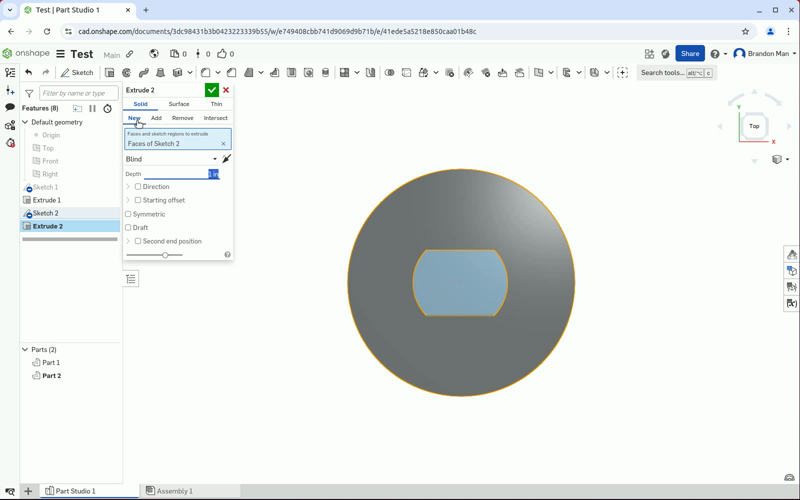
key(enter)
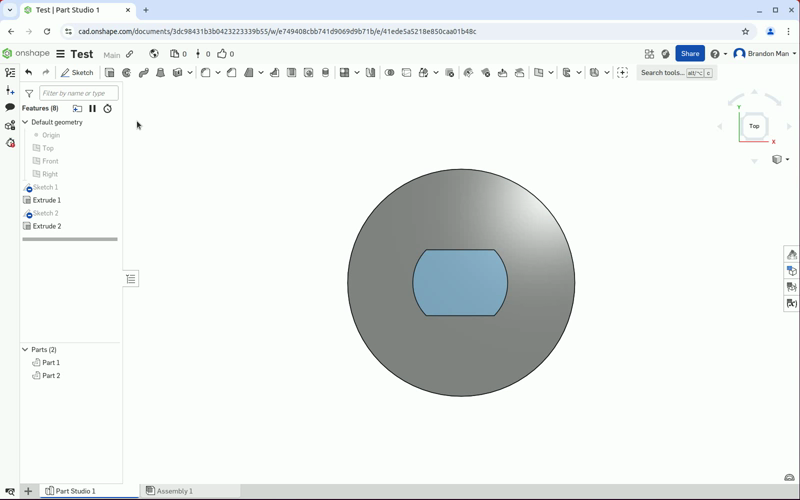
key(shift+h)
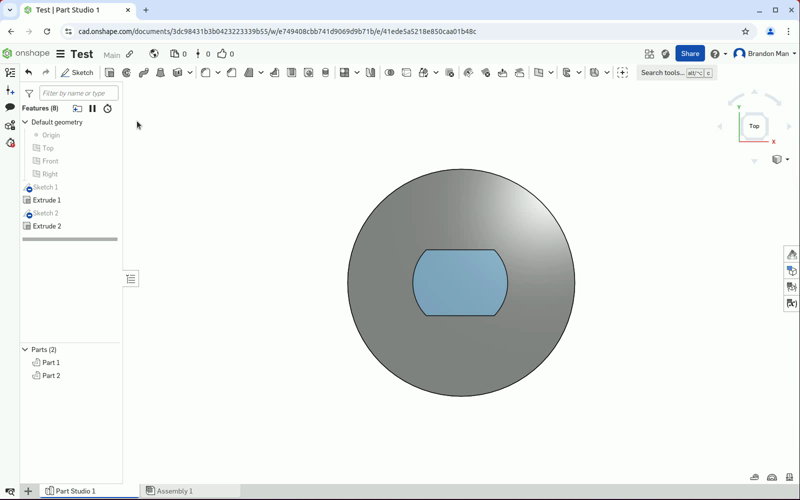
key(shift+h)
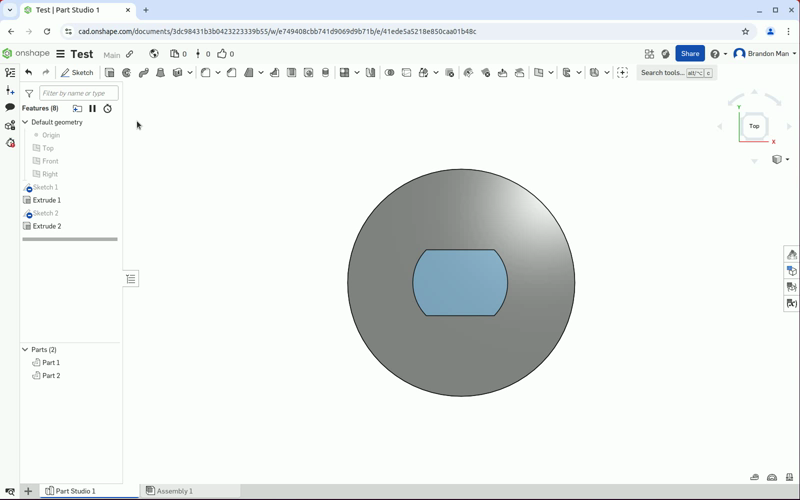
key(shift+7)
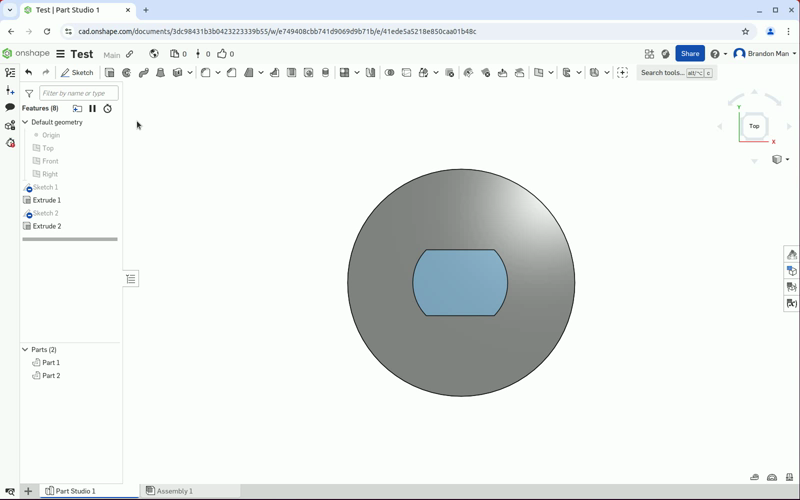
key(up, 3)
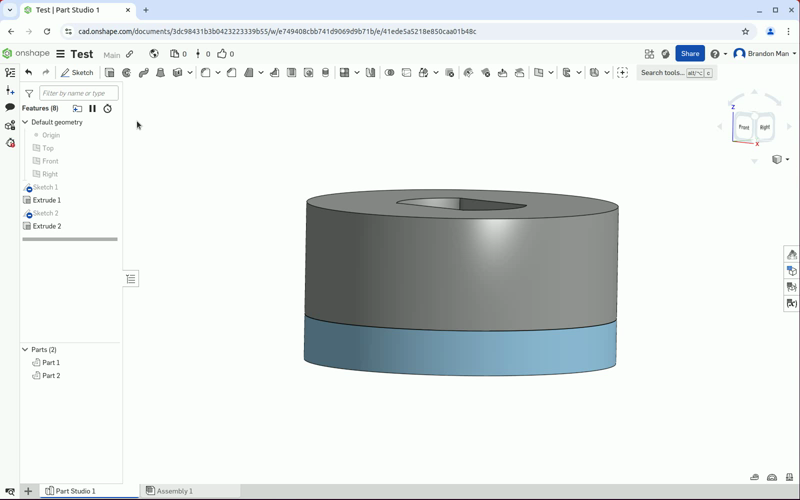
key(left, 3)
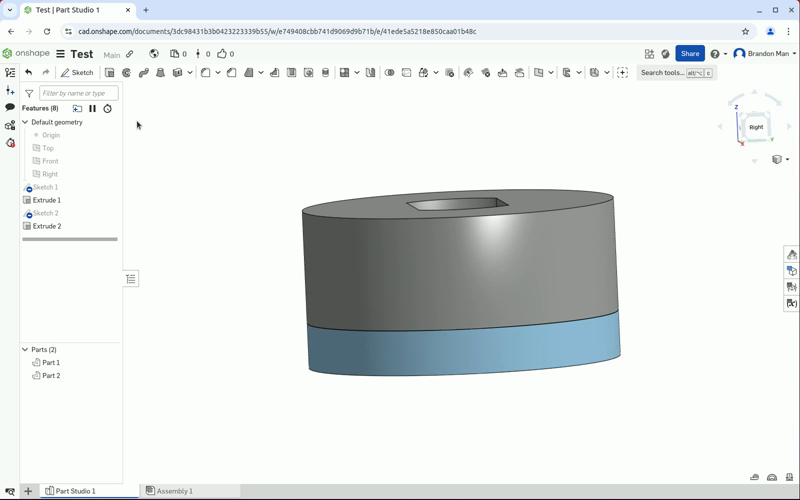
key(right, 3)
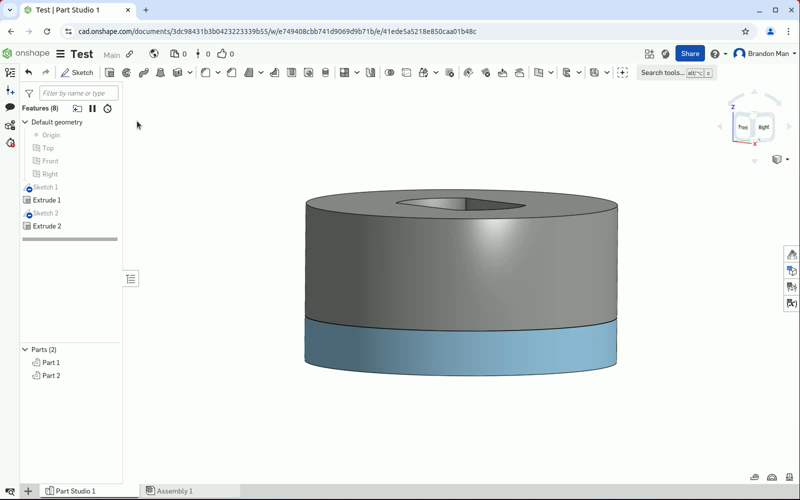
key(down, 3)
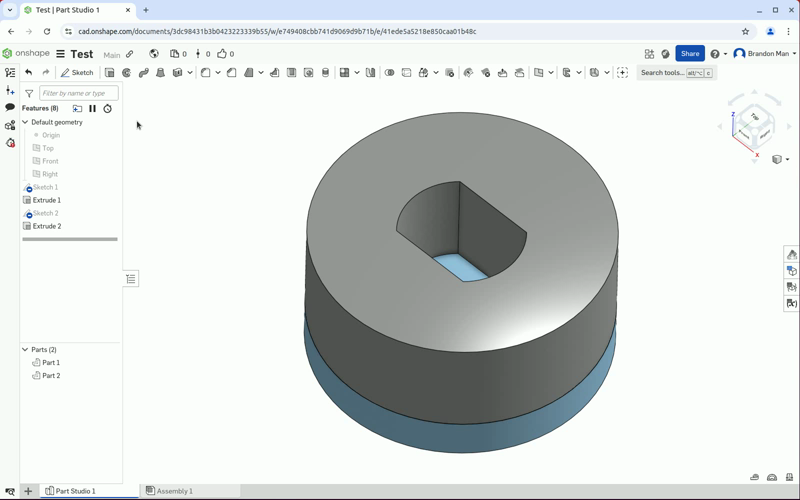
mouse_move(73, 189)
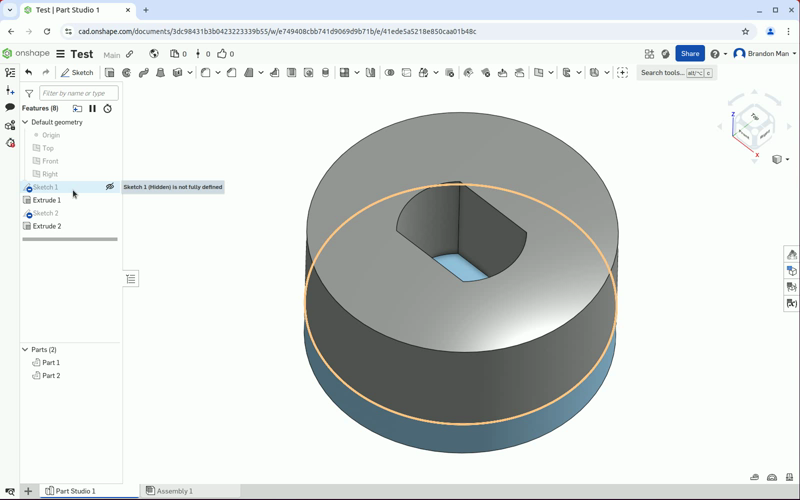
click(73, 189)